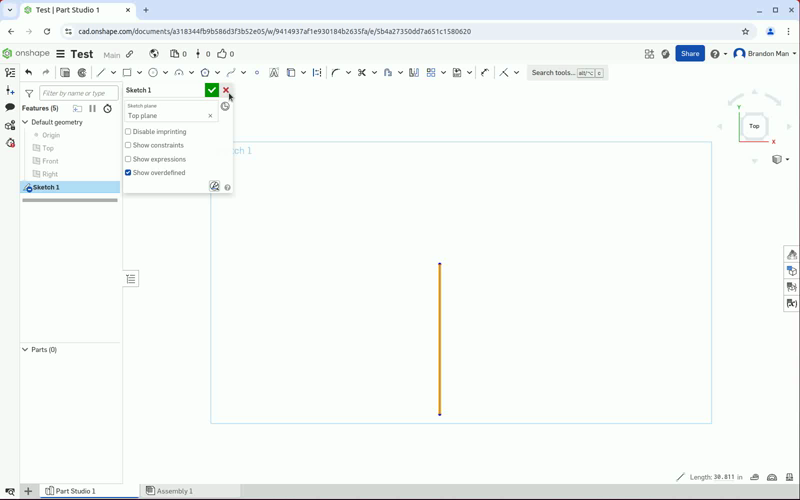
key(shift+h)
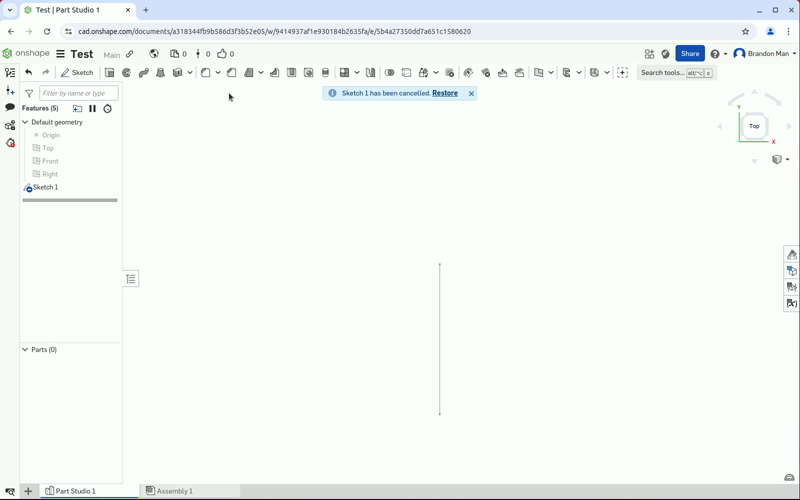
mouse_move(73, 352)
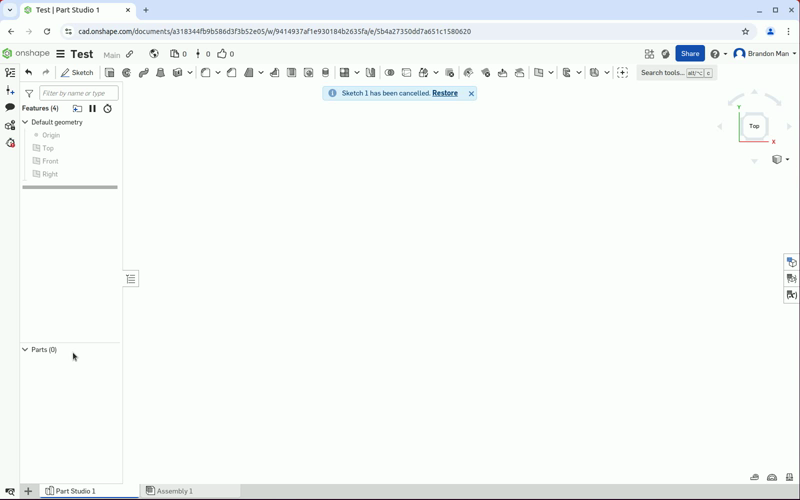
key(y)
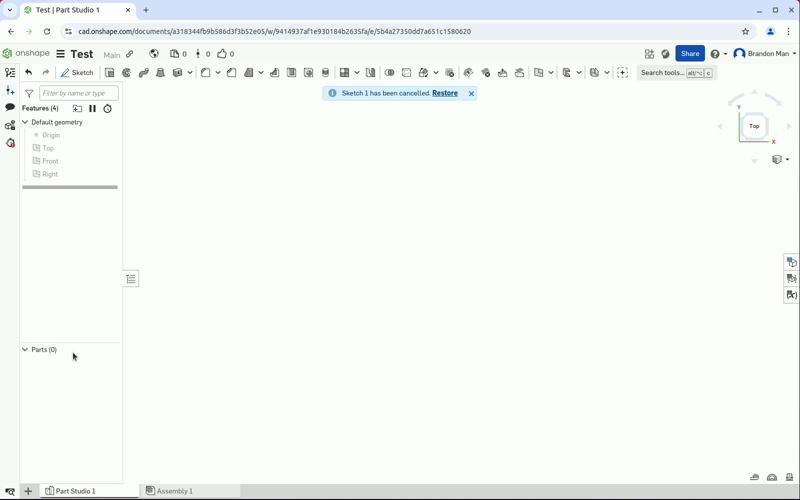
key(shift+p)
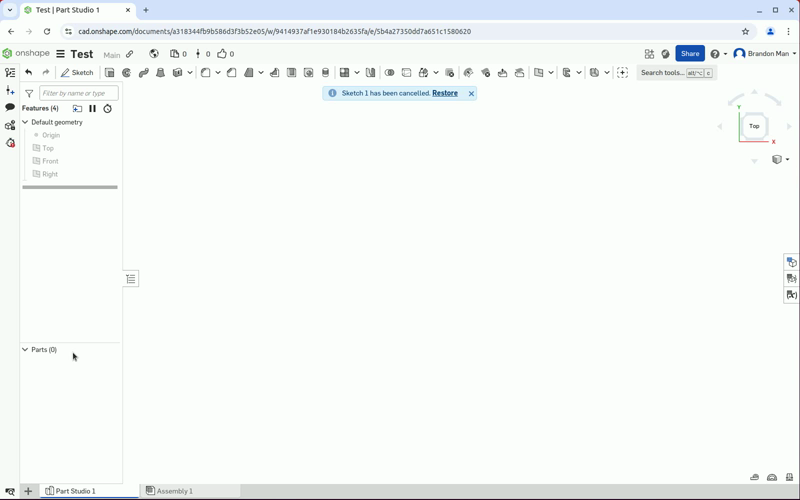
key(space)
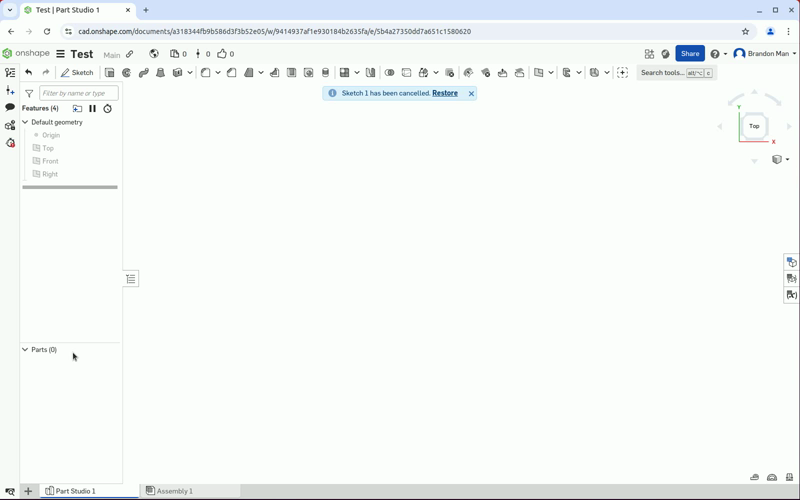
key_down(shift)
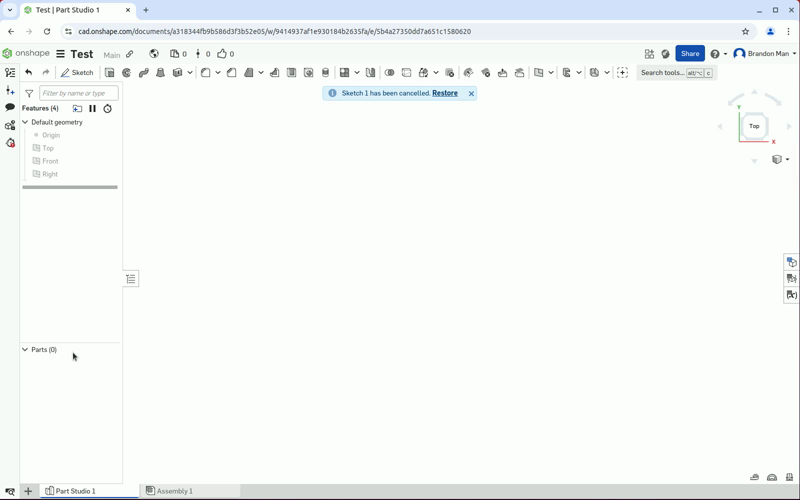
key(up)
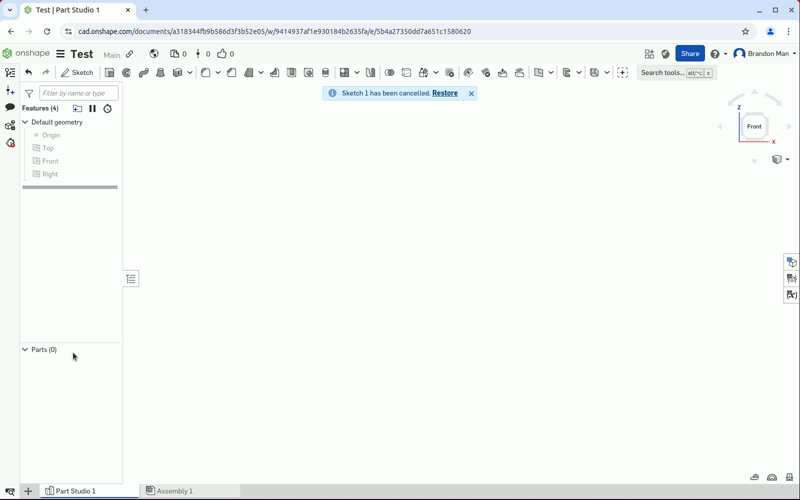
key_up(shift)
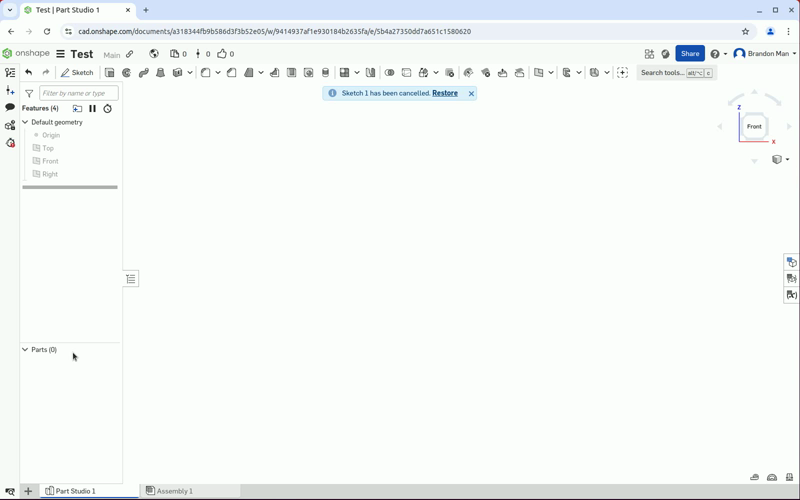
mouse_move(73, 352)
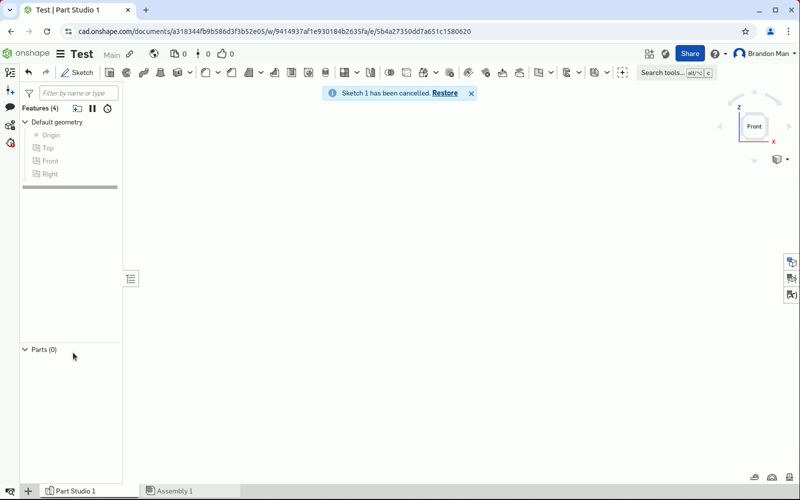
key(shift+y)
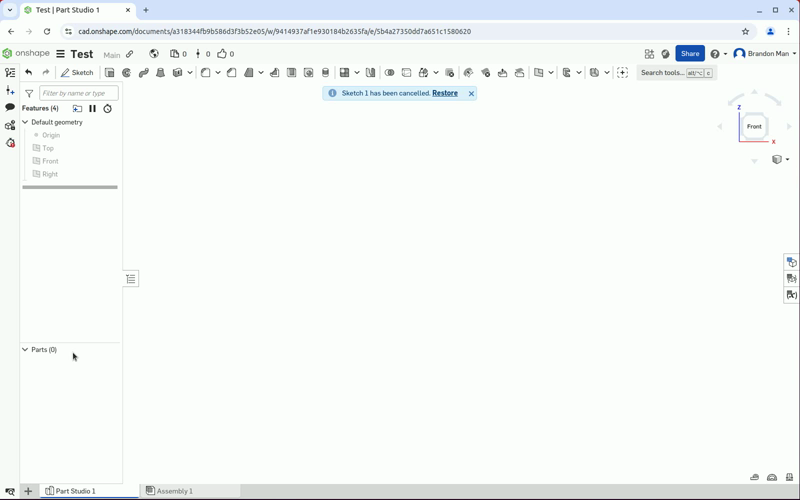
key(shift+s)
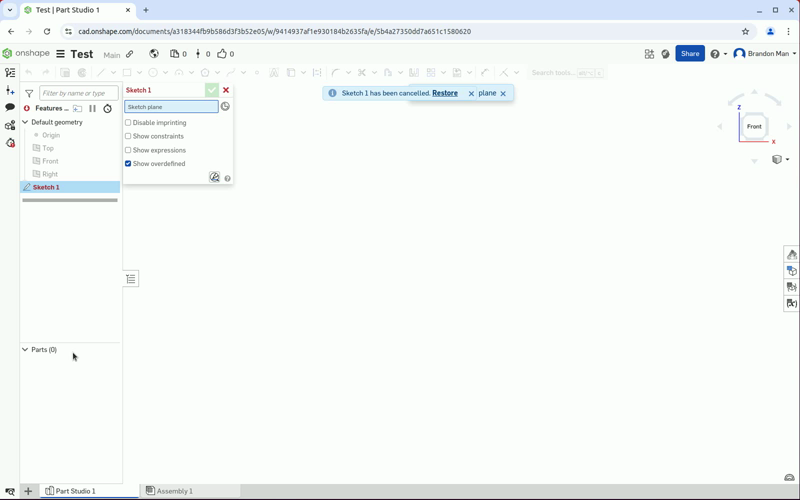
mouse_move(73, 163)
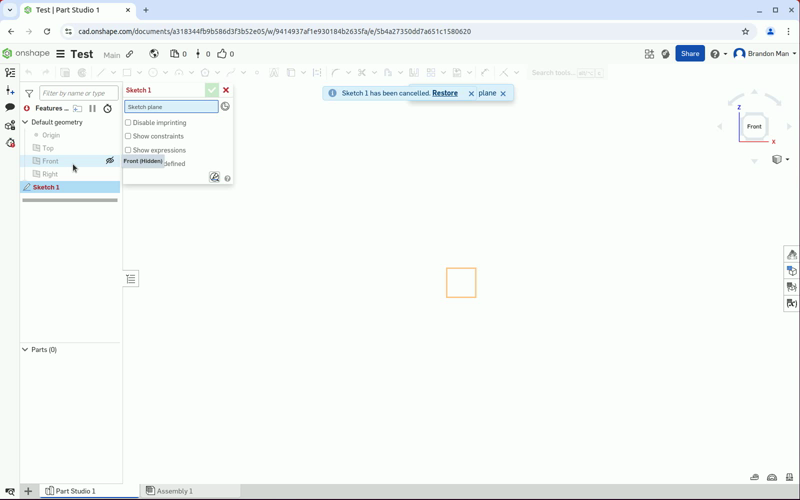
click(73, 163)
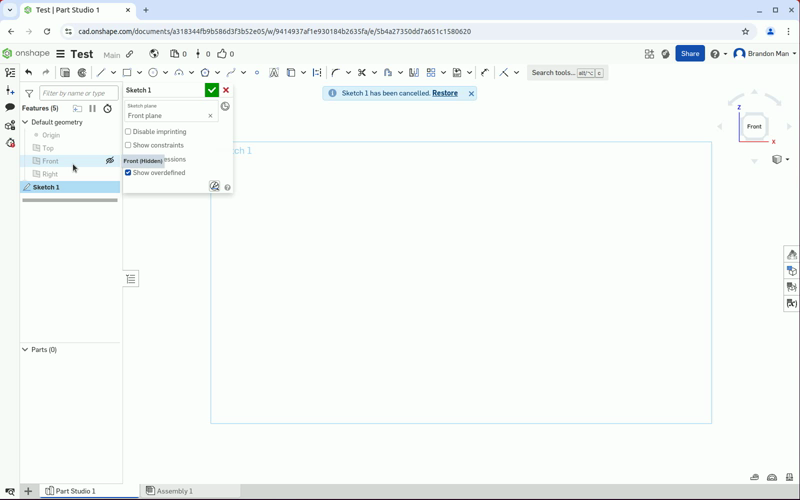
mouse_move(73, 352)
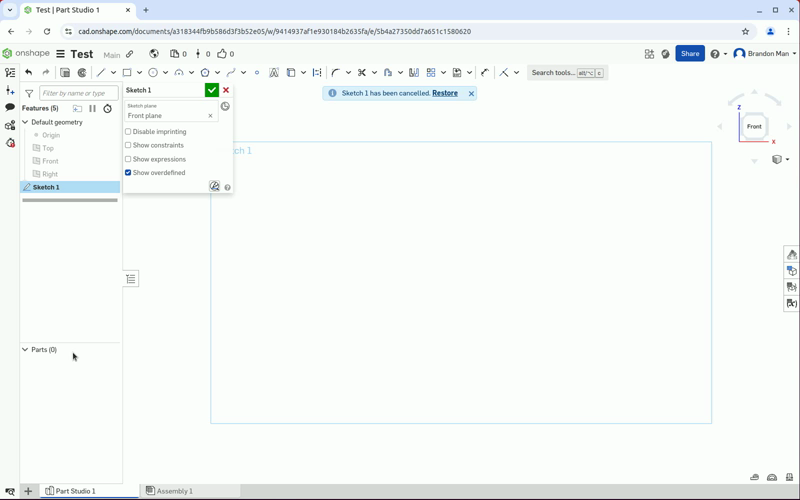
key(y)
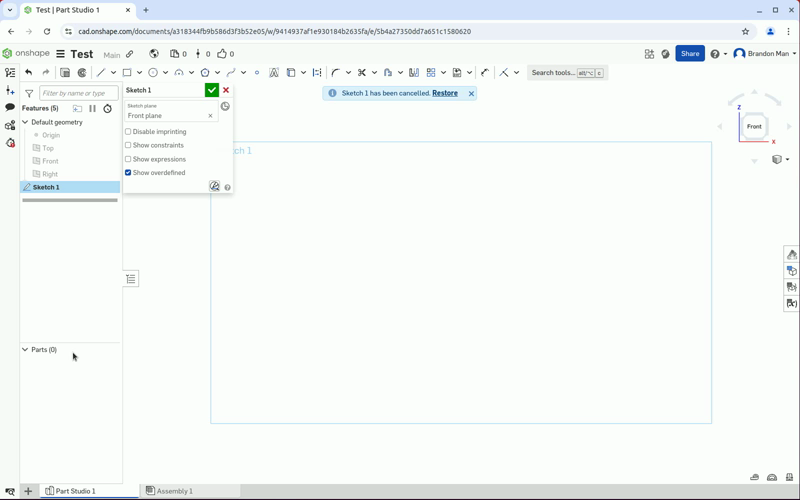
key(l)
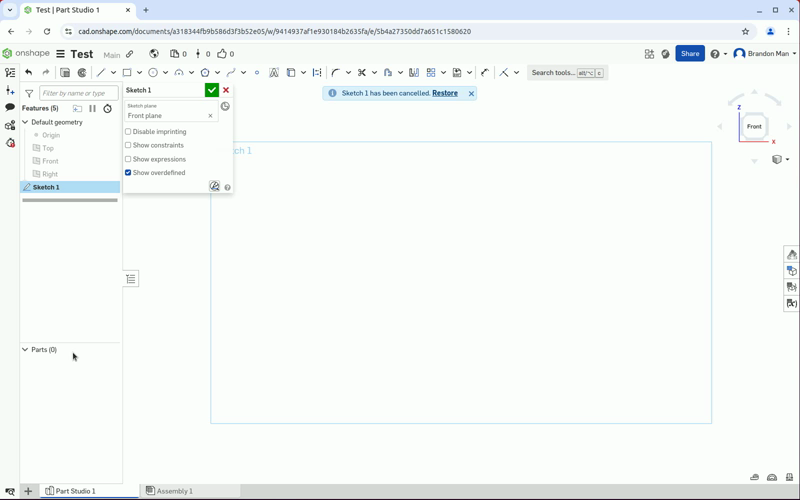
key_down(shift)
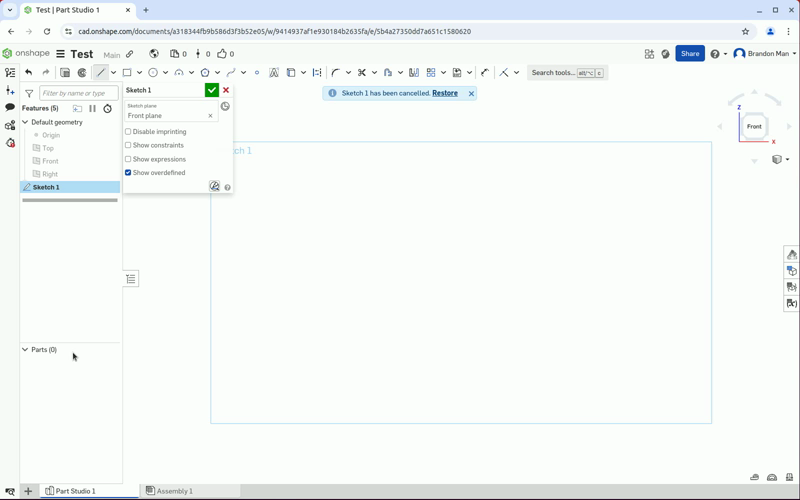
mouse_move(460, 282)
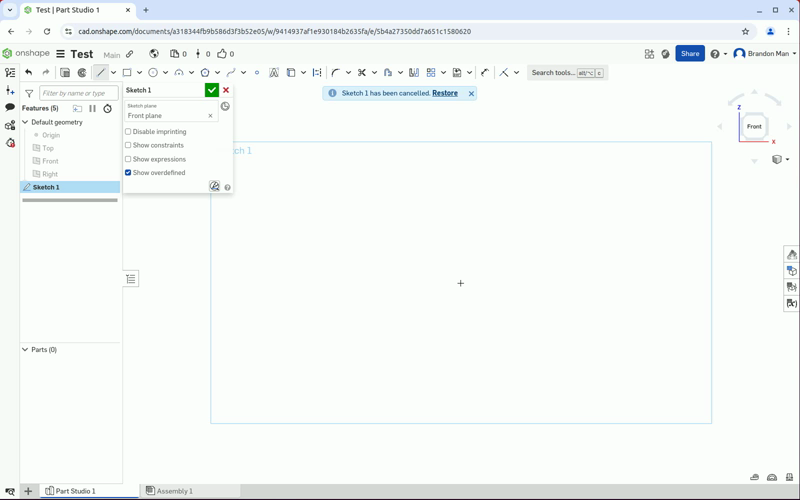
click(460, 282)
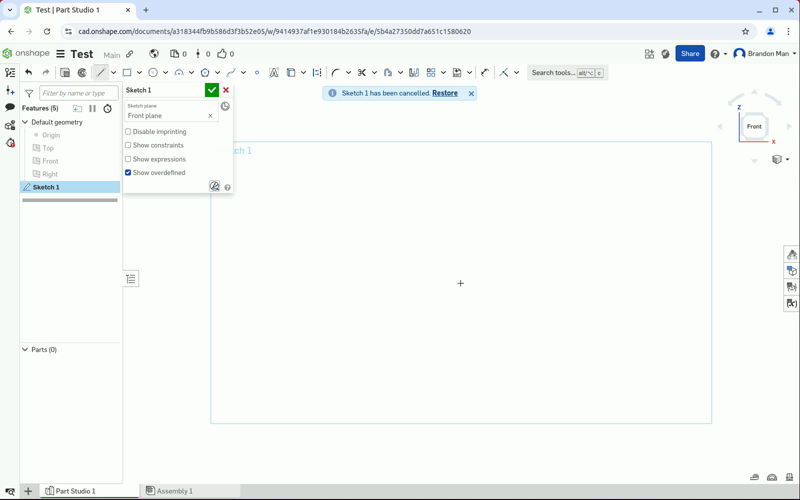
key_up(shift)
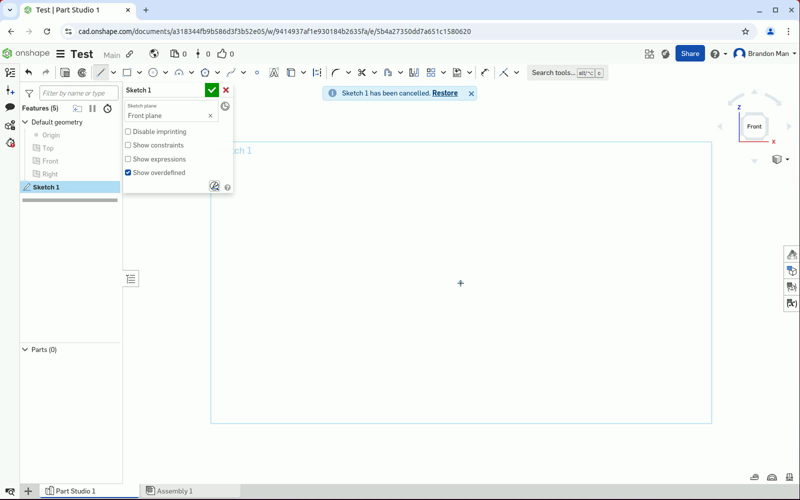
key_down(shift)
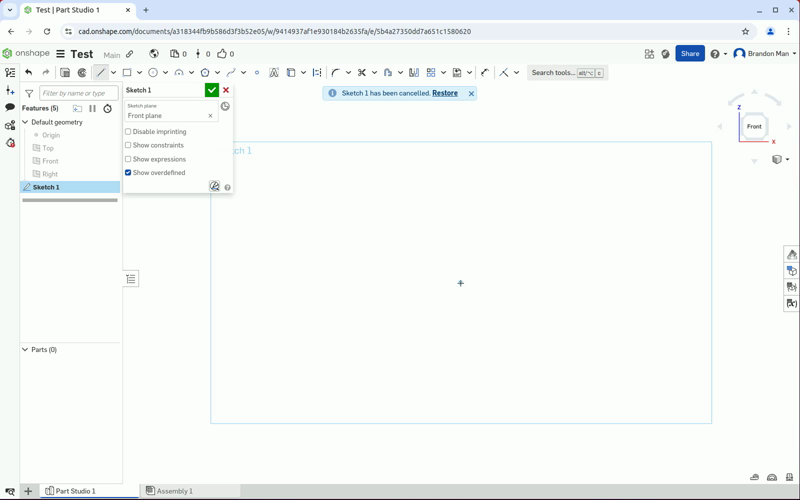
mouse_move(573, 282)
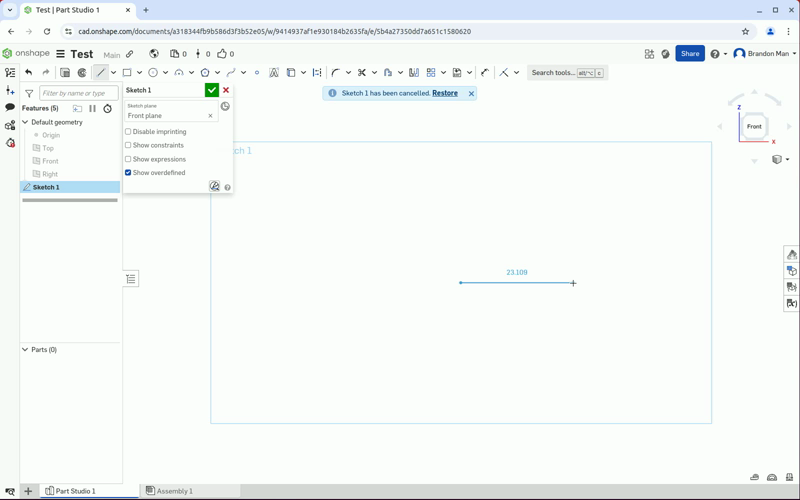
click(573, 282)
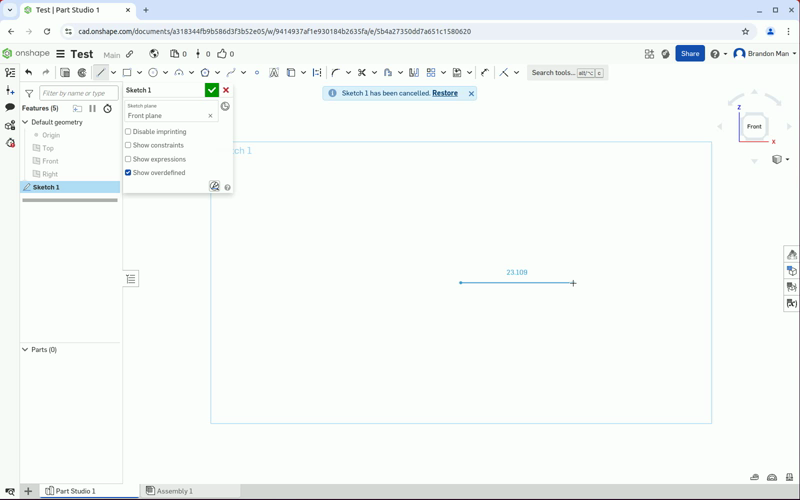
key_up(shift)
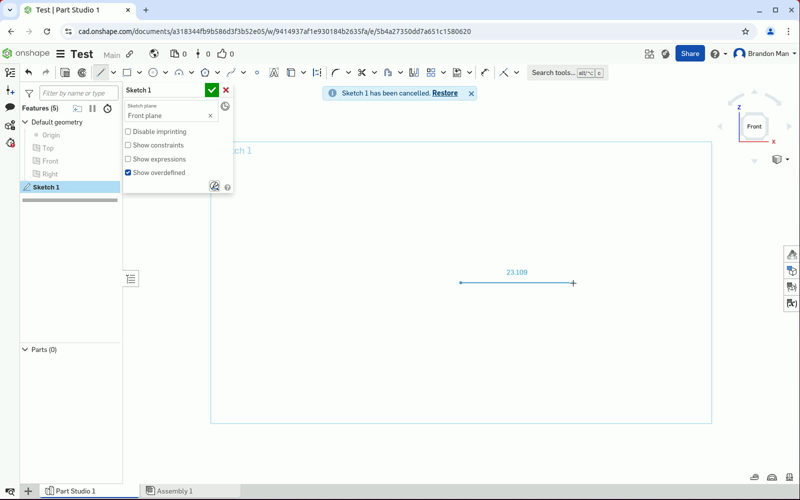
key_down(shift)
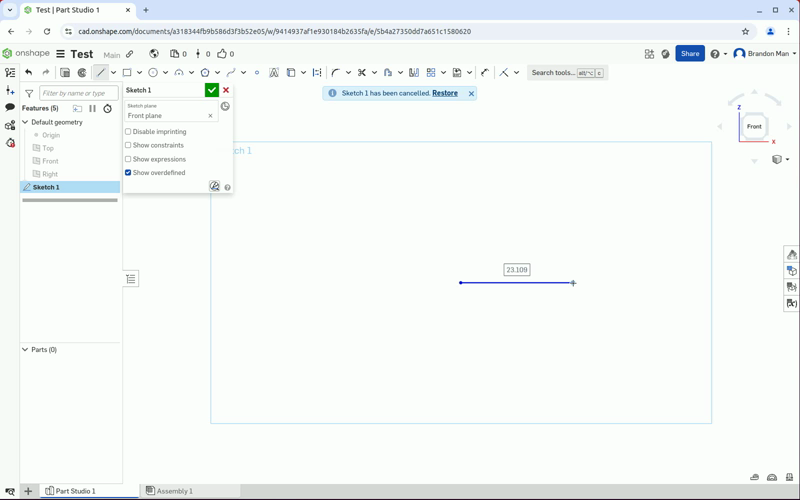
mouse_move(589, 282)
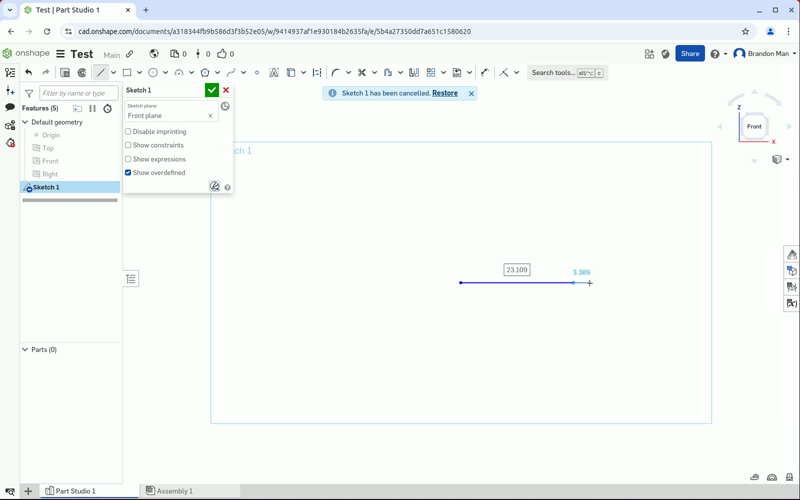
mouse_move(573, 227)
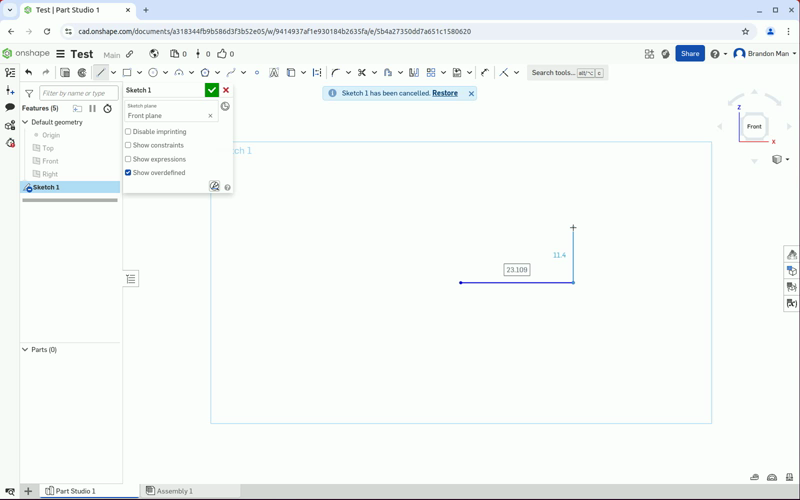
click(573, 227)
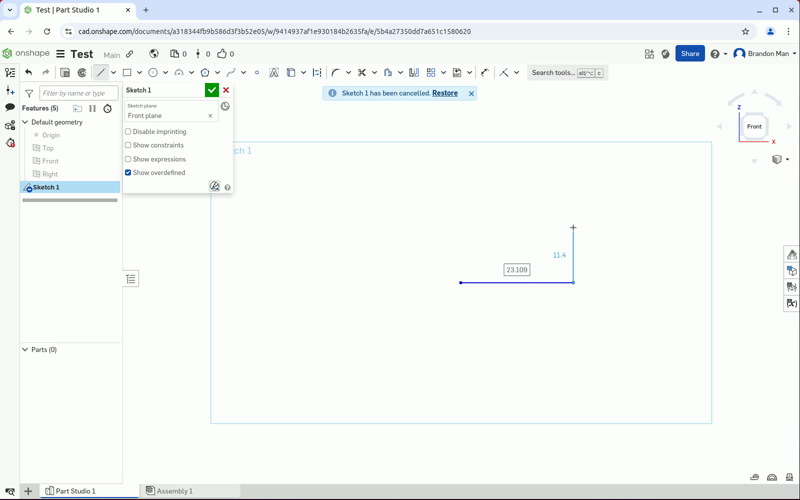
key_up(shift)
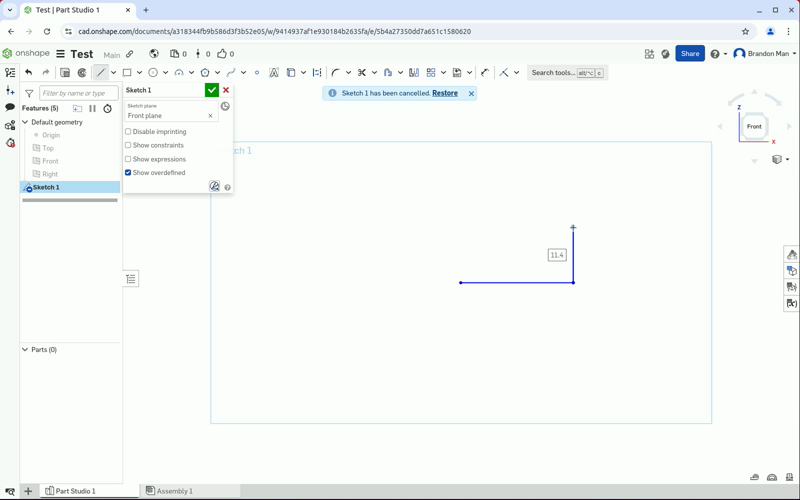
key_down(shift)
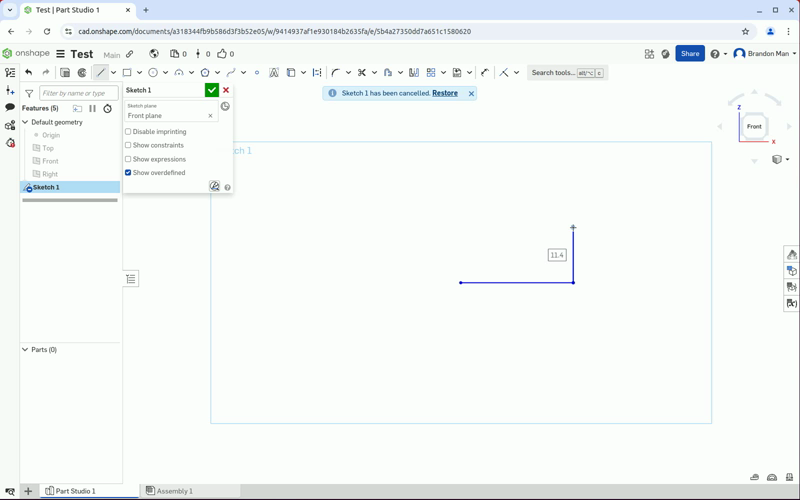
mouse_move(460, 227)
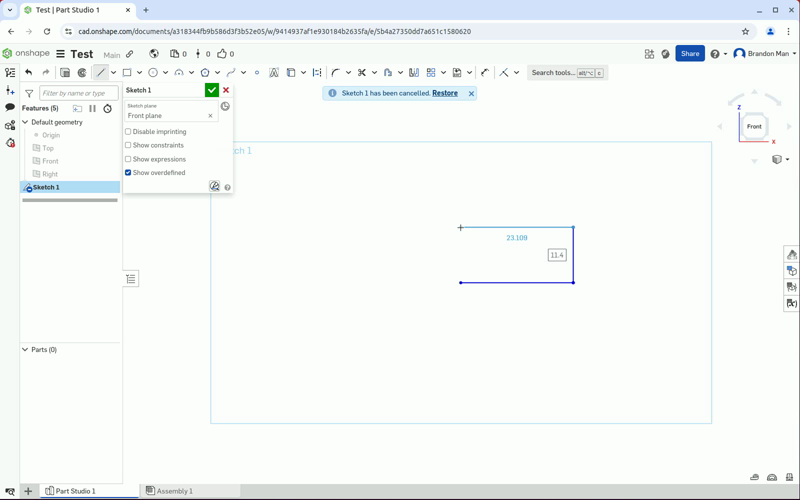
click(460, 227)
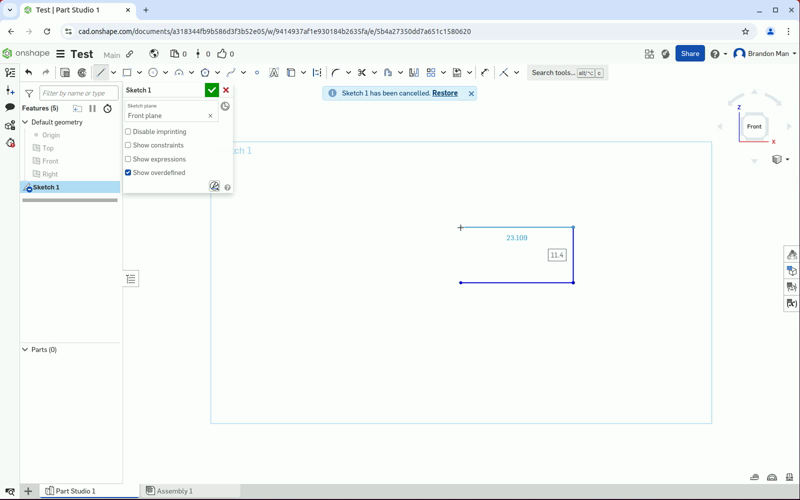
key_up(shift)
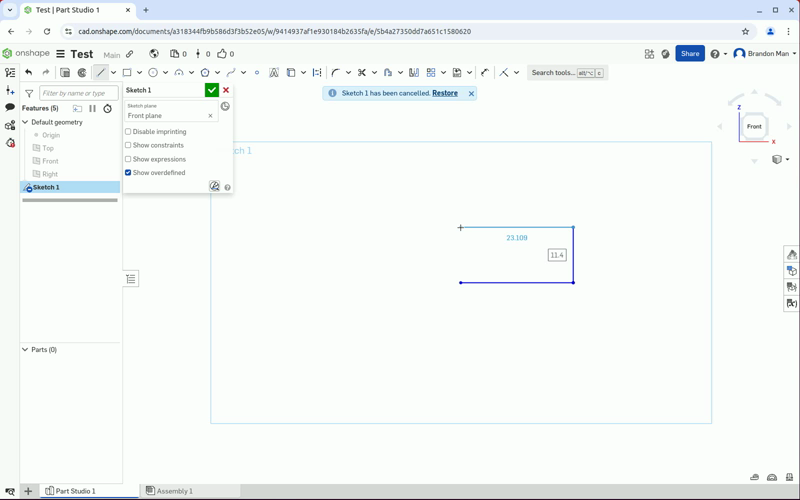
mouse_move(490, 227)
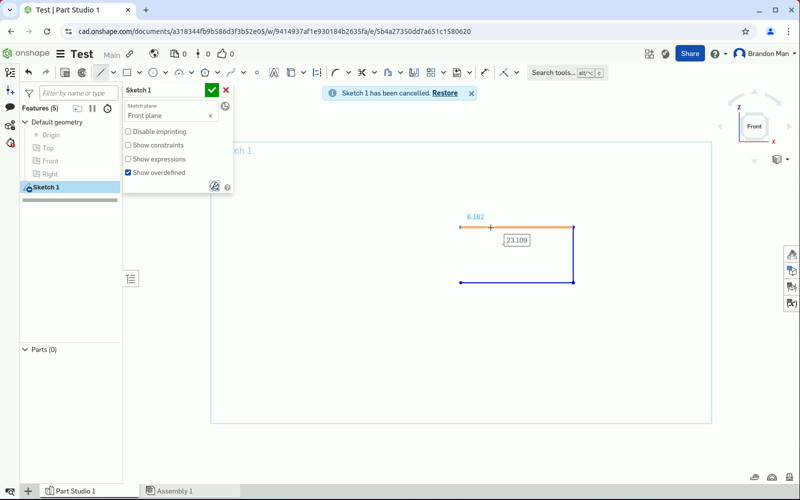
key_down(shift)
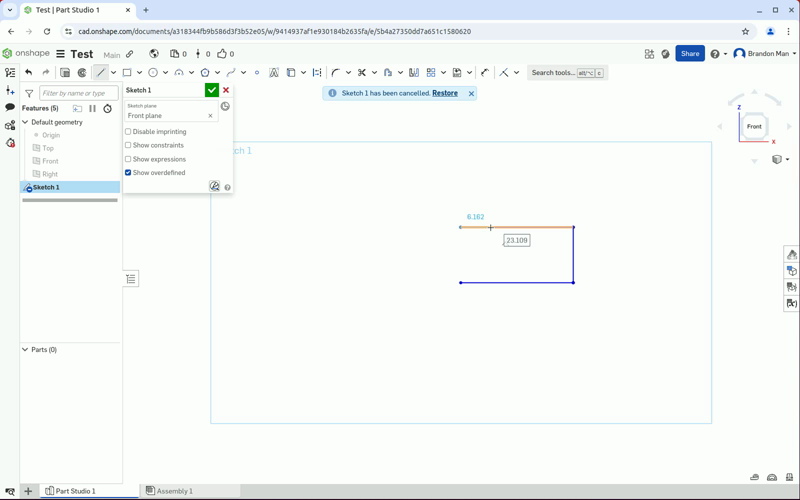
mouse_move(460, 282)
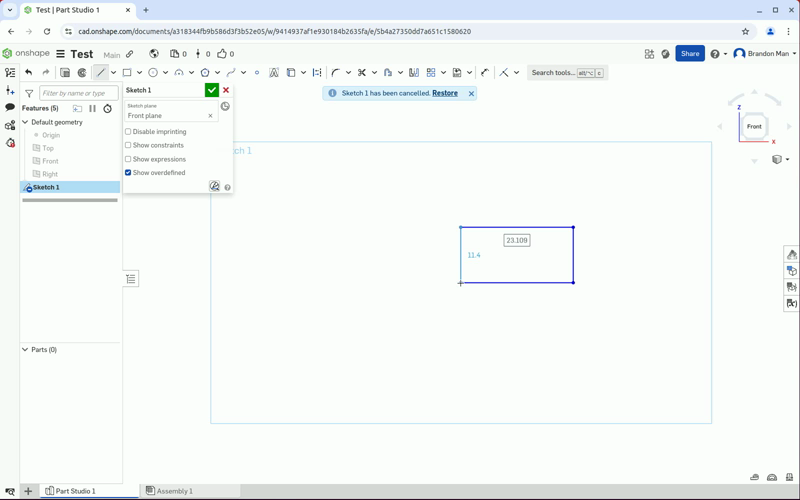
key_up(shift)
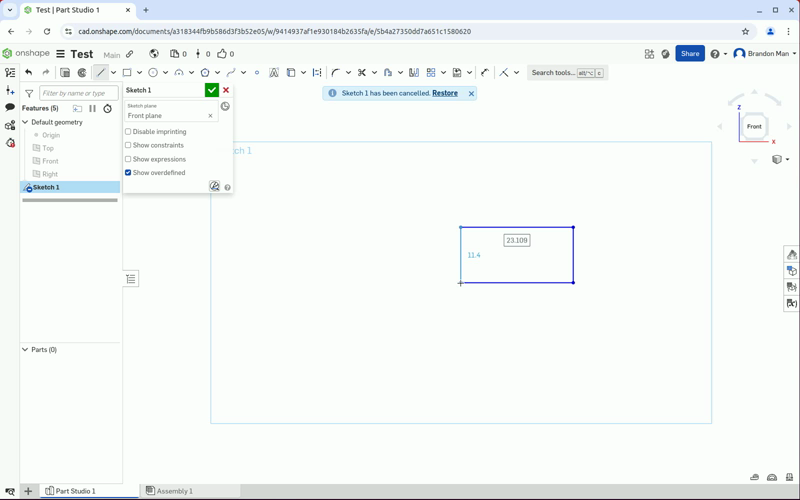
click(460, 282)
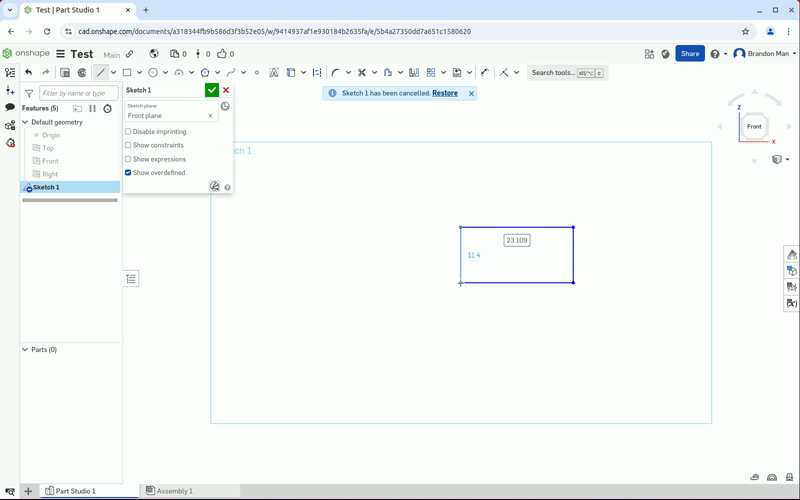
key(esc)
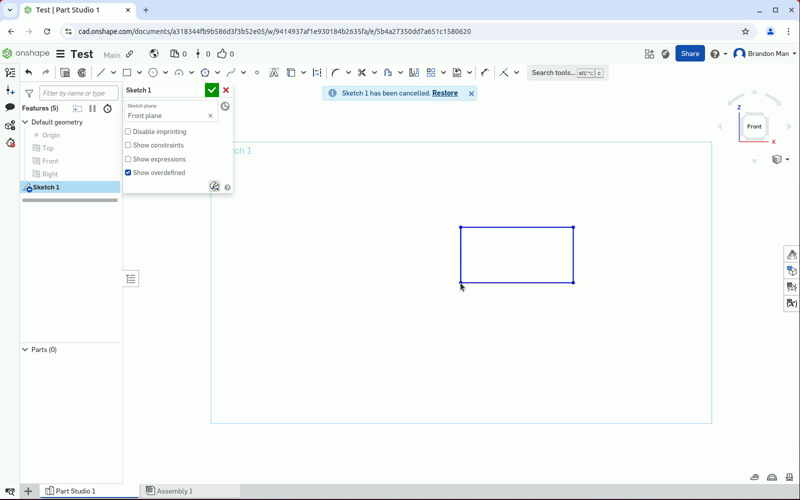
mouse_move(479, 257)
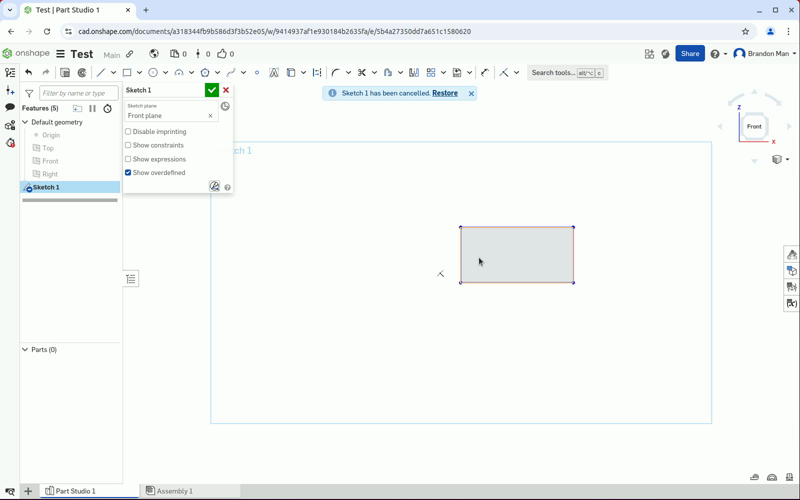
click(479, 257)
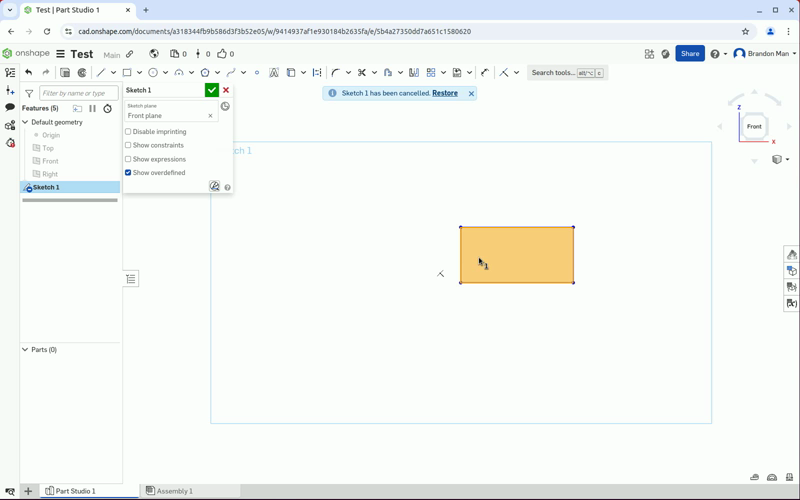
mouse_move(73, 352)
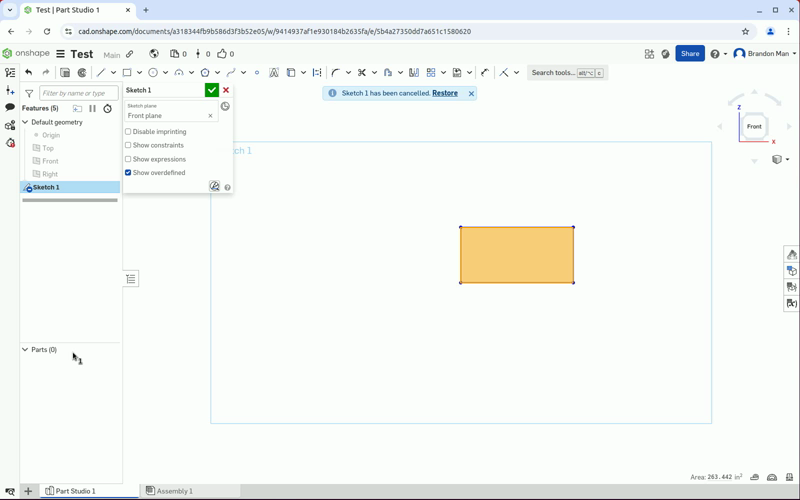
key(shift+y)
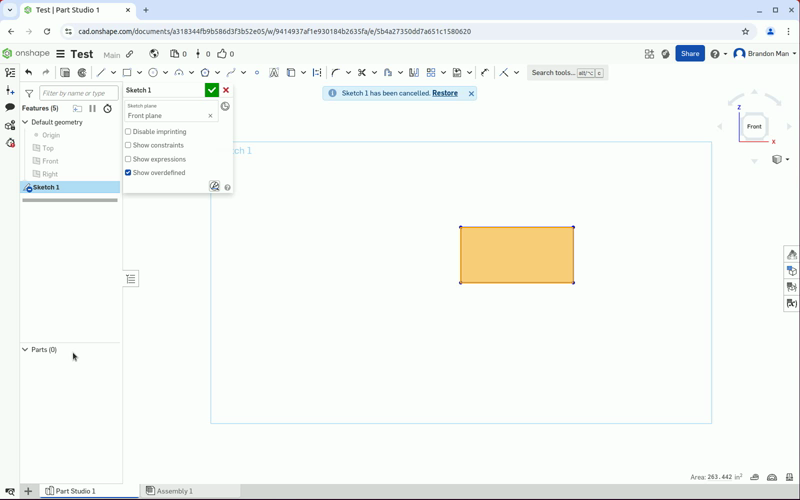
key(shift+e)
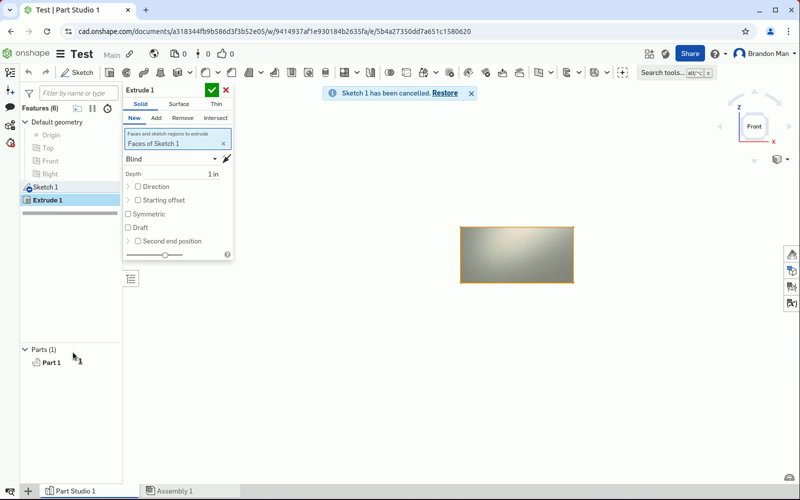
mouse_move(143, 106)
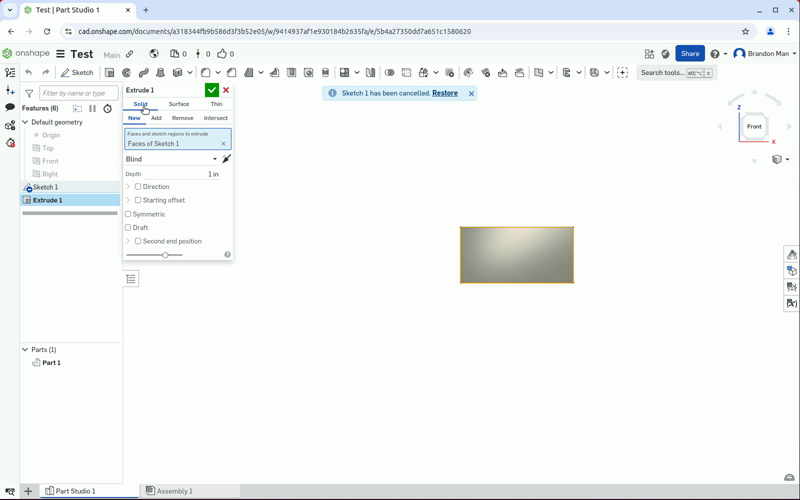
click(143, 106)
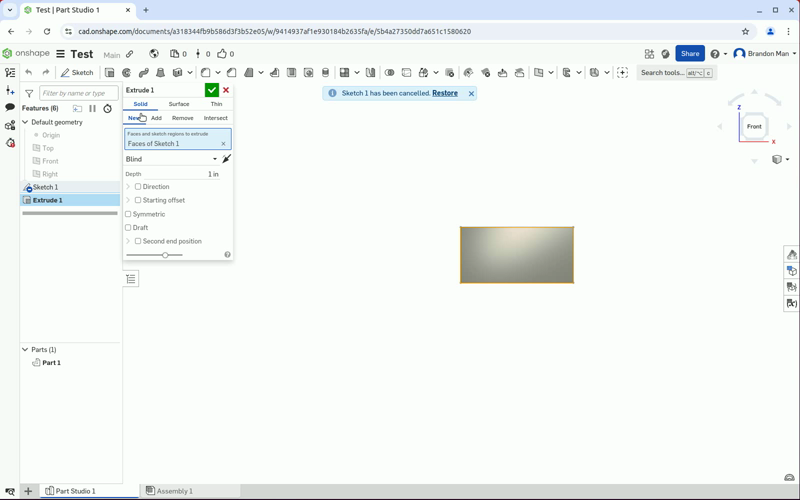
mouse_move(137, 120)
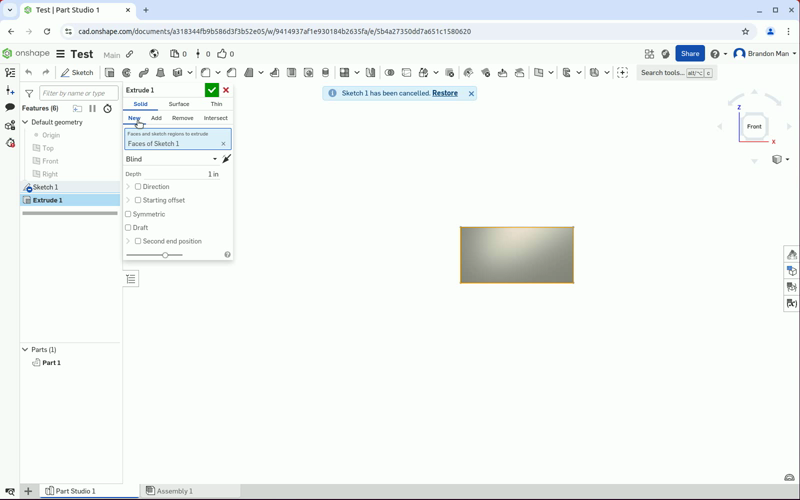
click(137, 120)
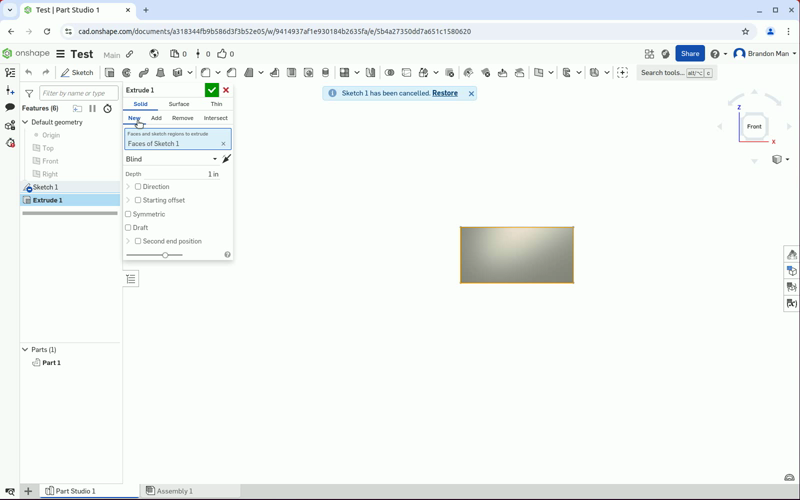
key(tab, 4)
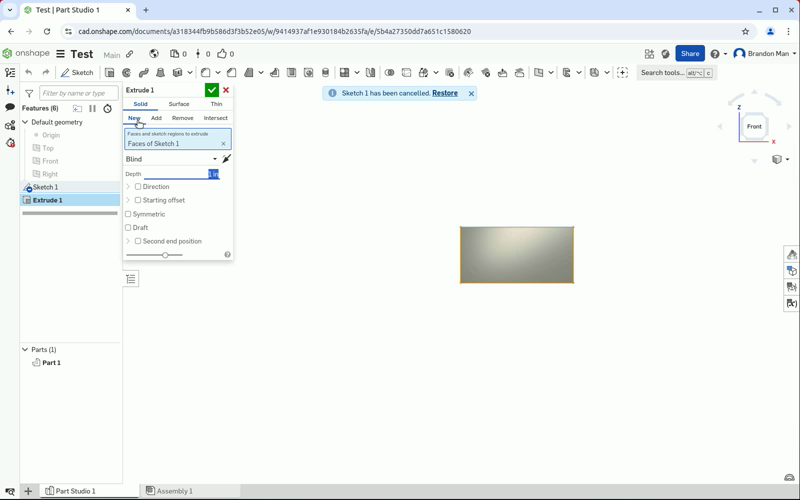
text(17.331)
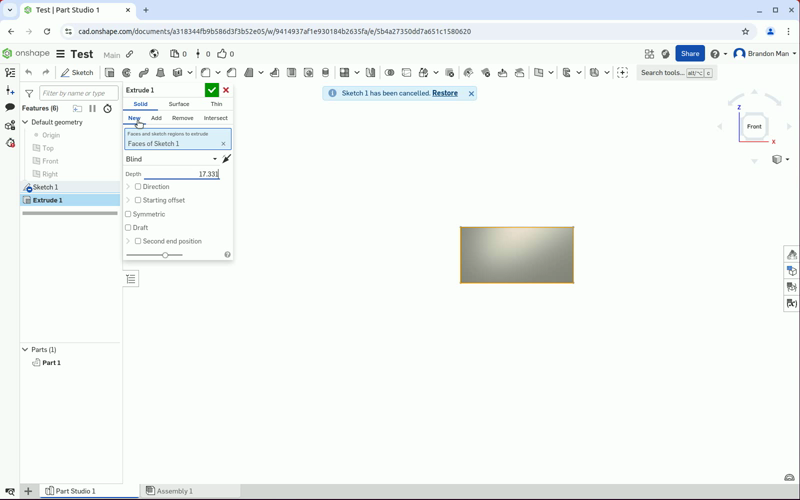
key(enter)
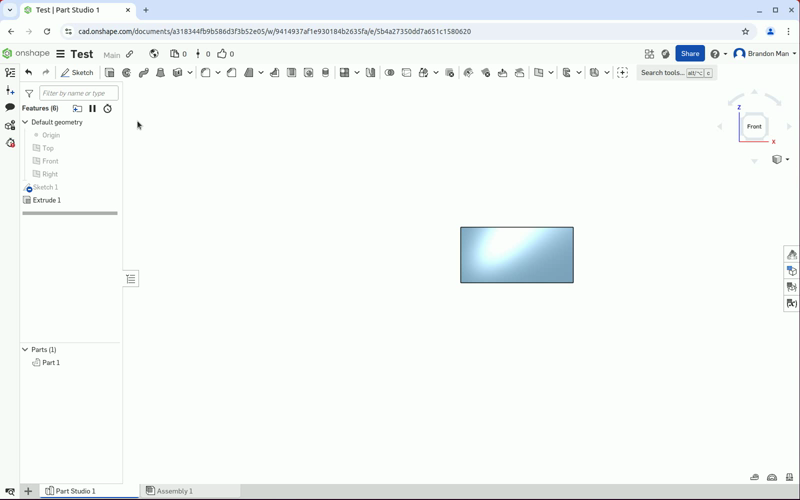
key(shift+h)
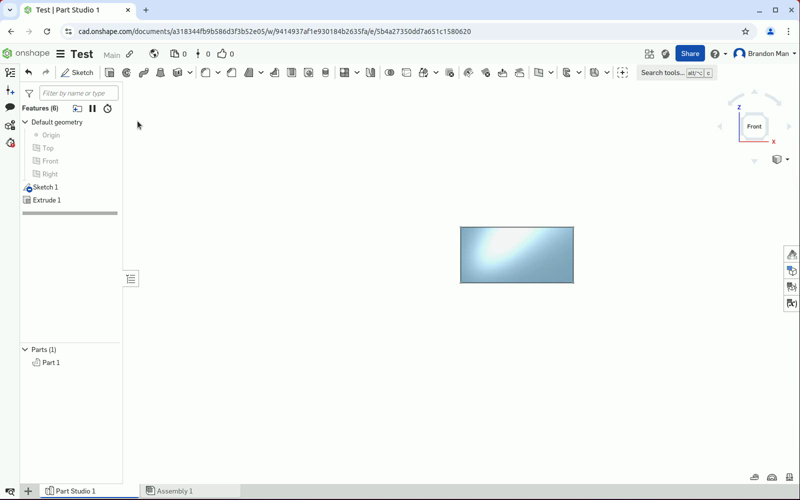
key(shift+h)
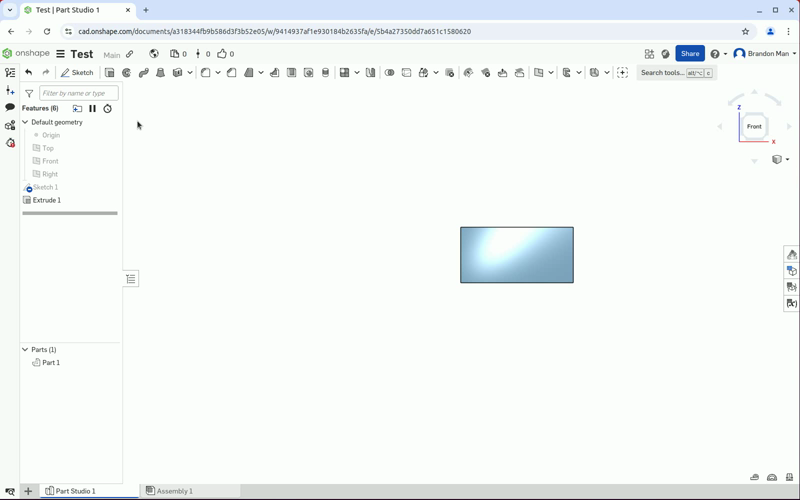
mouse_move(73, 189)
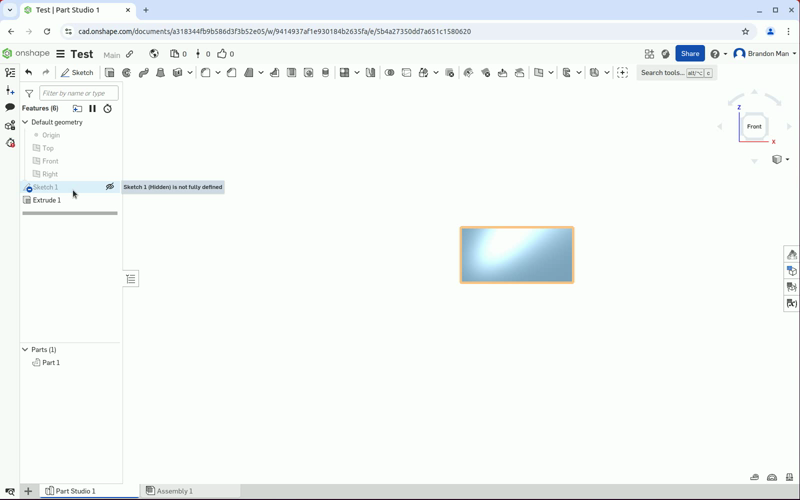
click(73, 189)
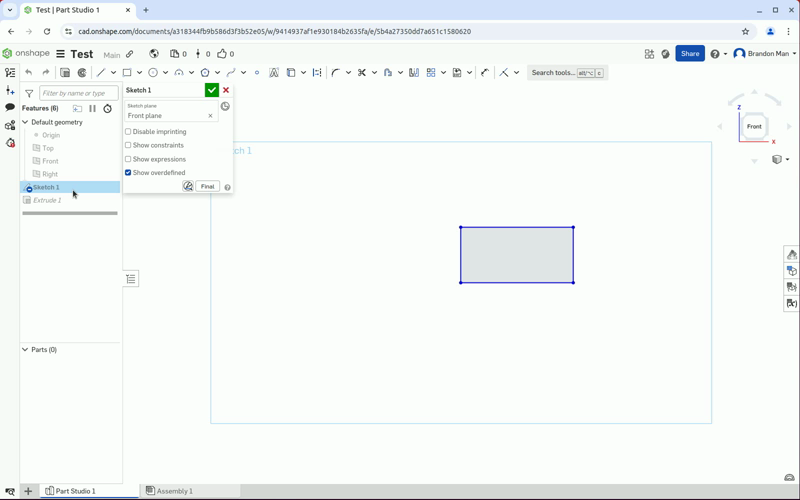
mouse_move(229, 92)
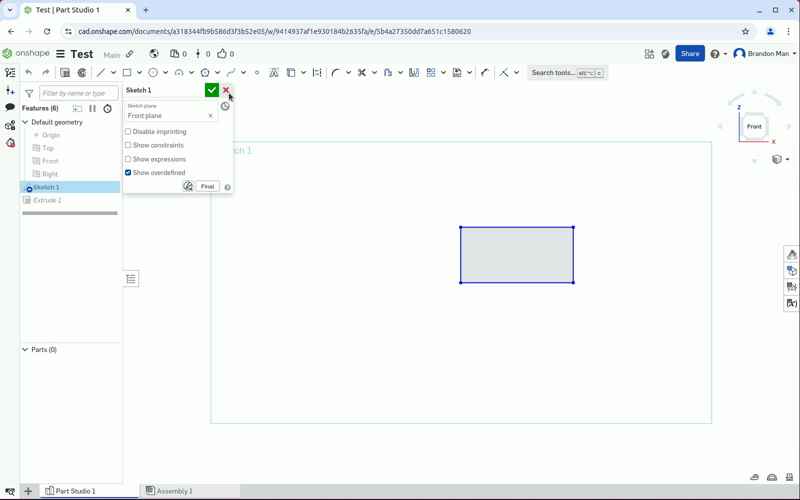
click(229, 92)
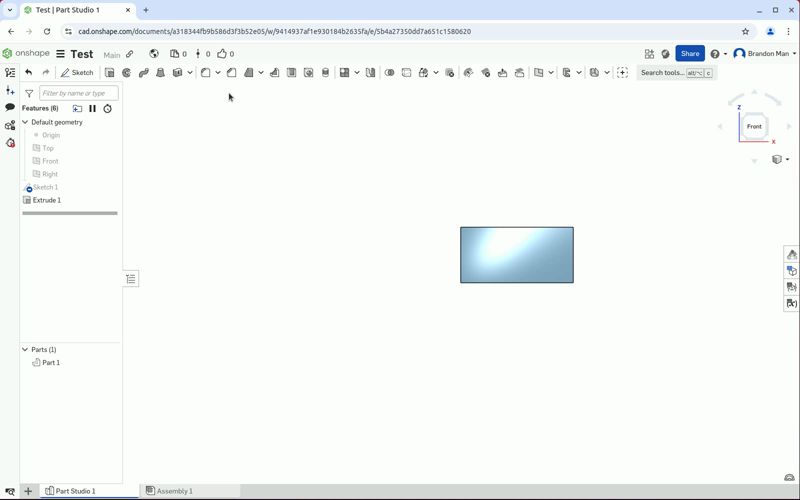
mouse_move(73, 352)
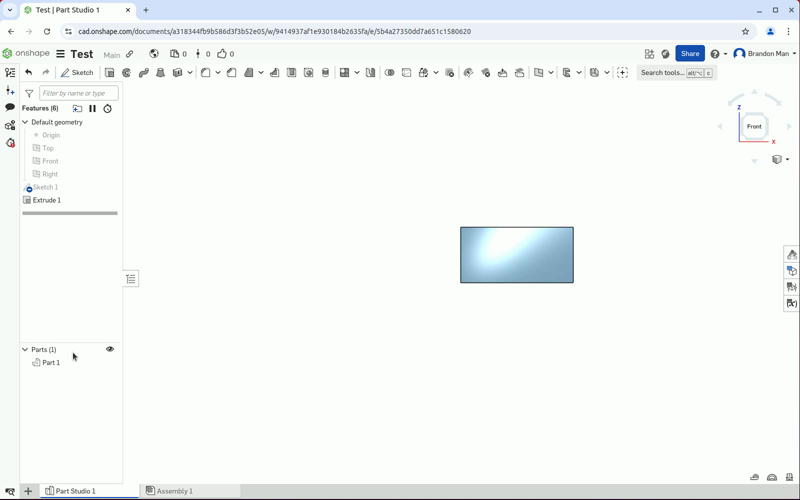
key(y)
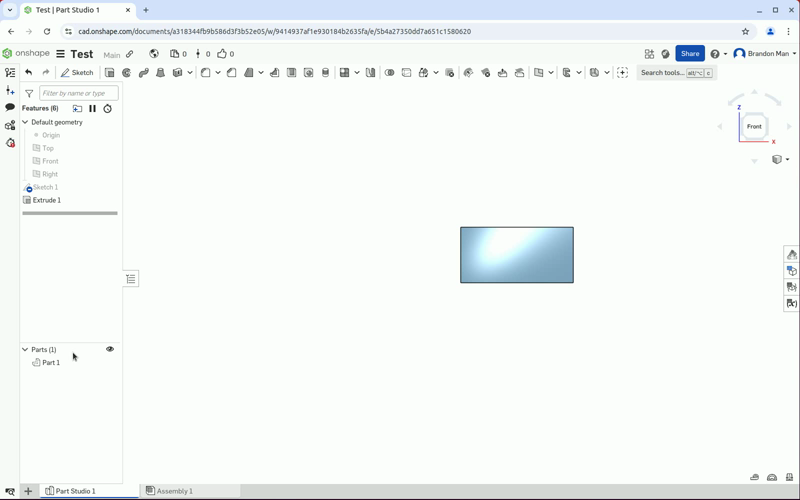
key(shift+p)
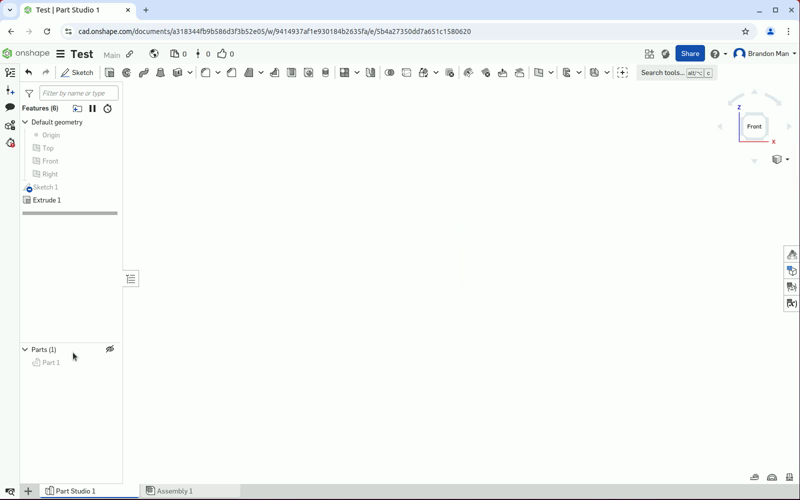
key(space)
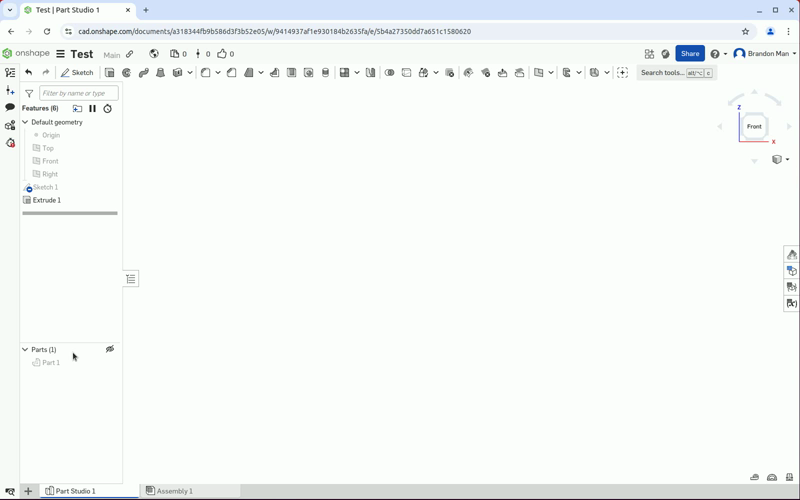
key_down(shift)
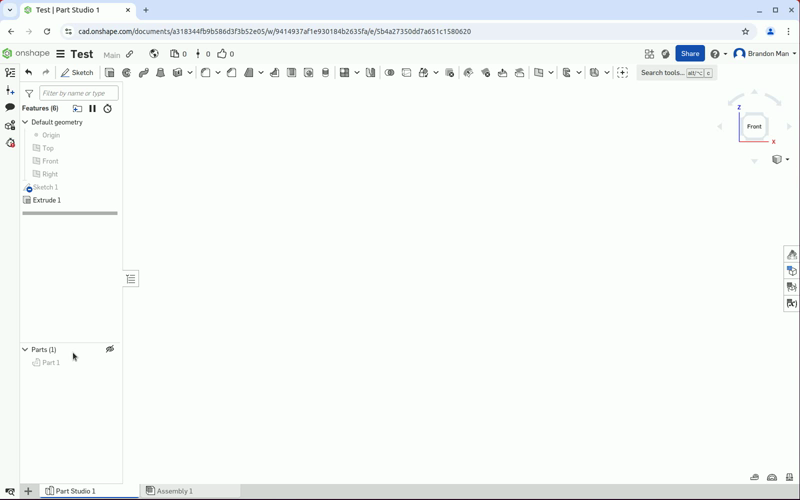
key(down)
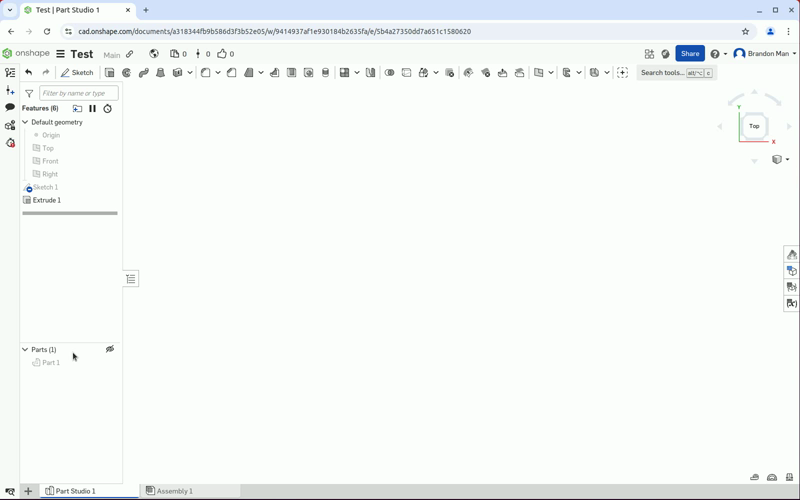
key_up(shift)
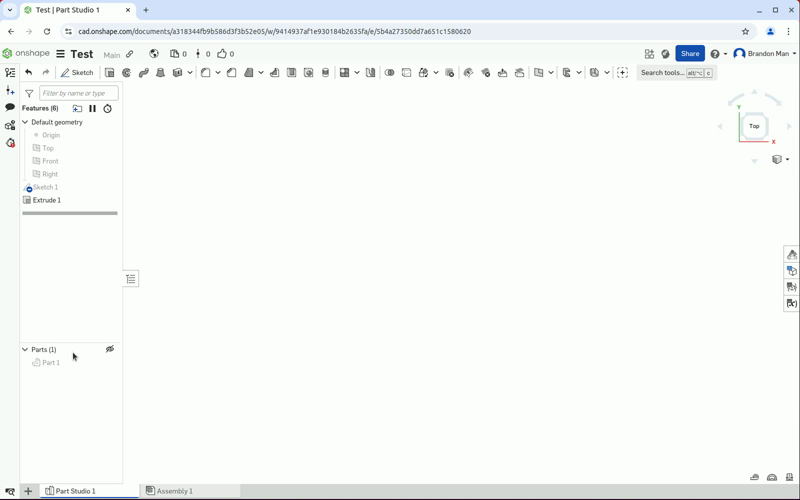
mouse_move(73, 352)
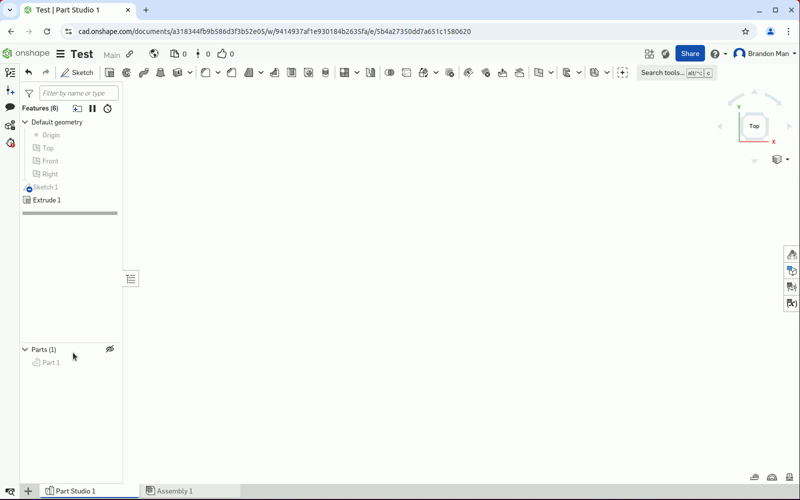
key(shift+y)
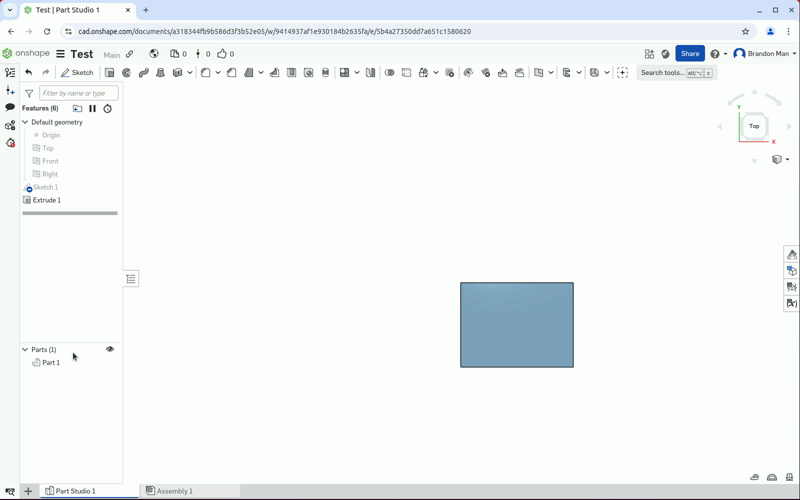
mouse_move(541, 75)
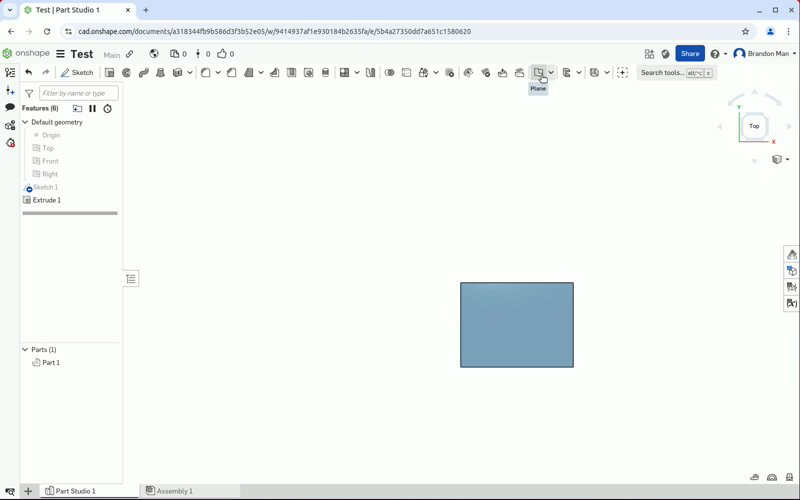
click(541, 75)
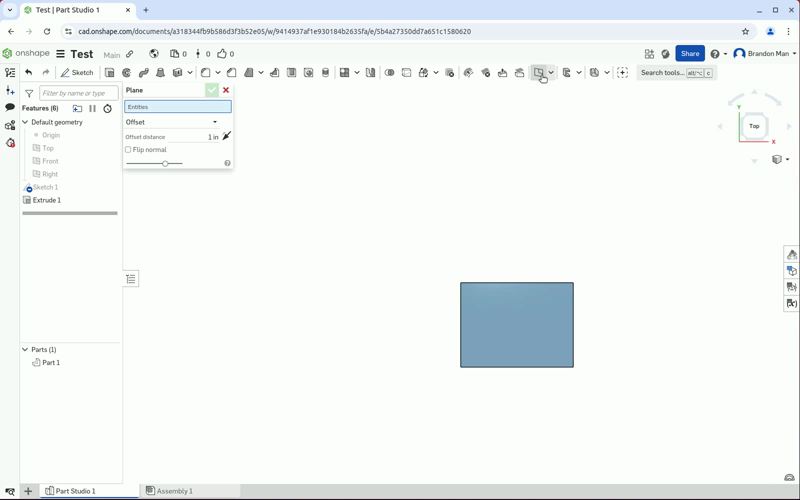
mouse_move(73, 150)
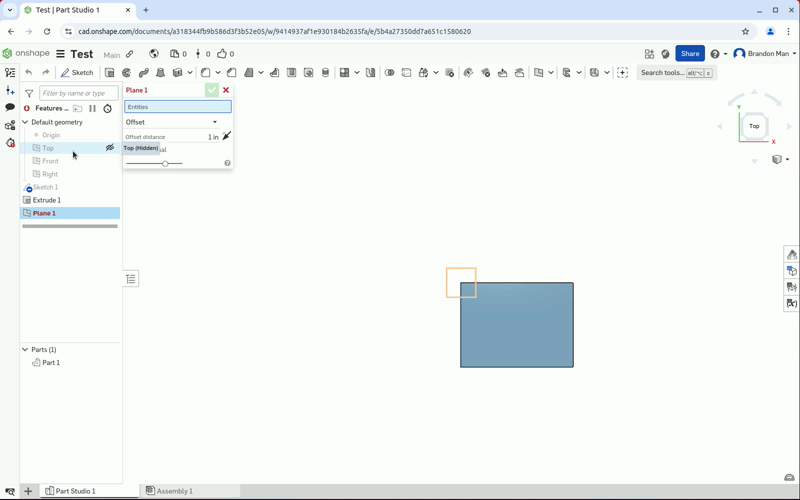
click(73, 150)
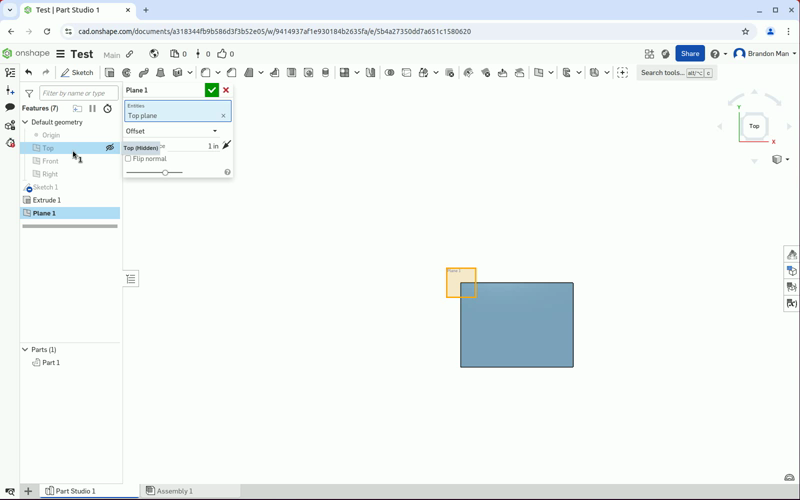
key(tab, 2)
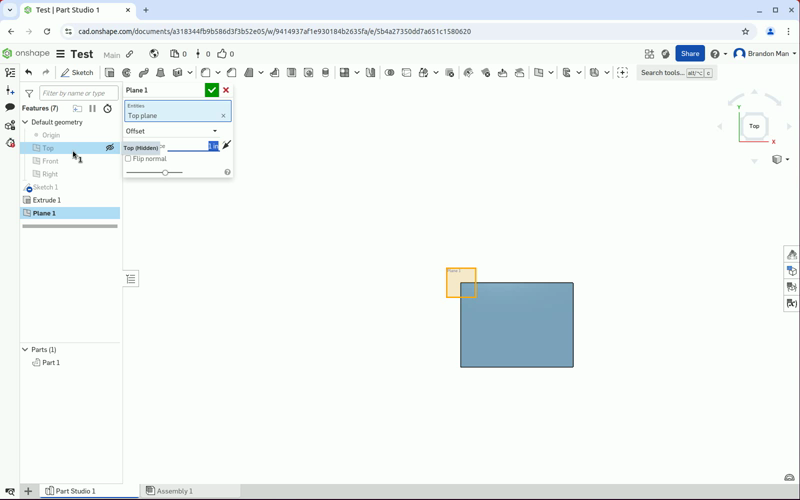
text(11.554)
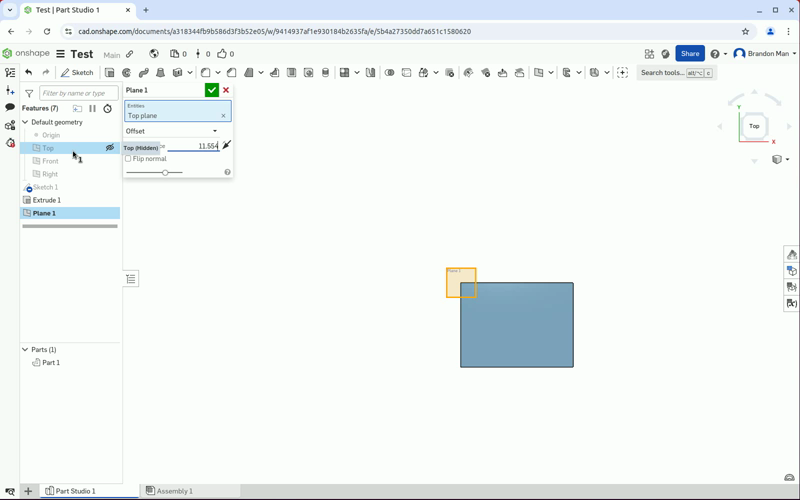
key(enter, 2)
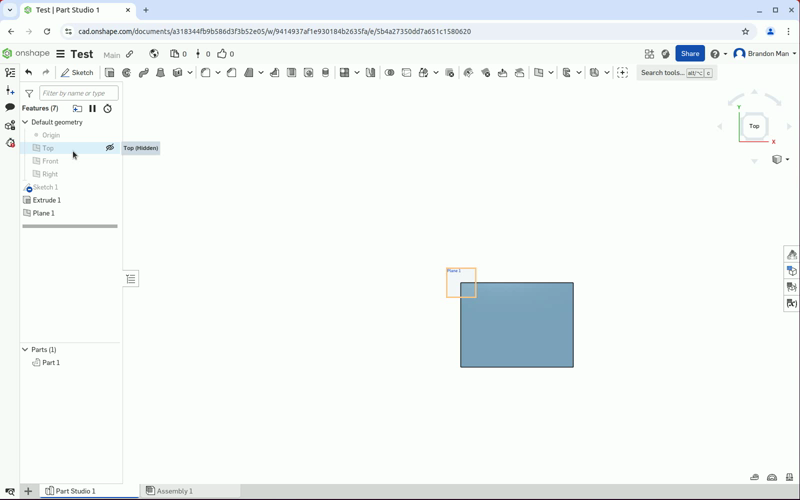
key(shift+s)
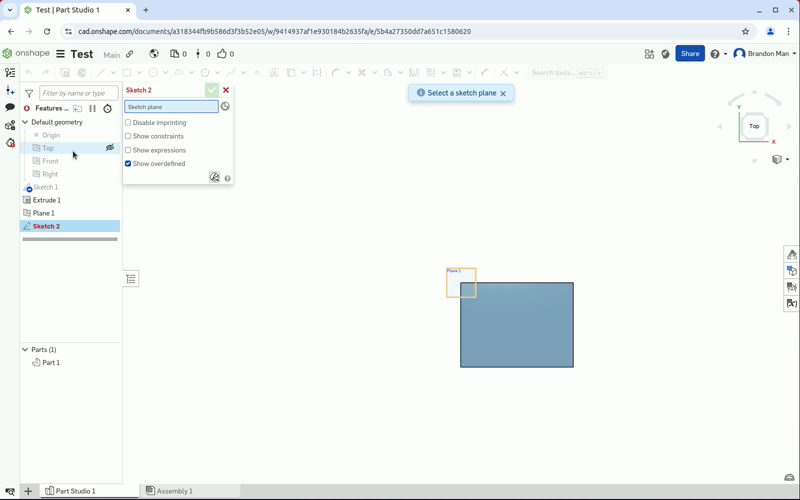
mouse_move(73, 215)
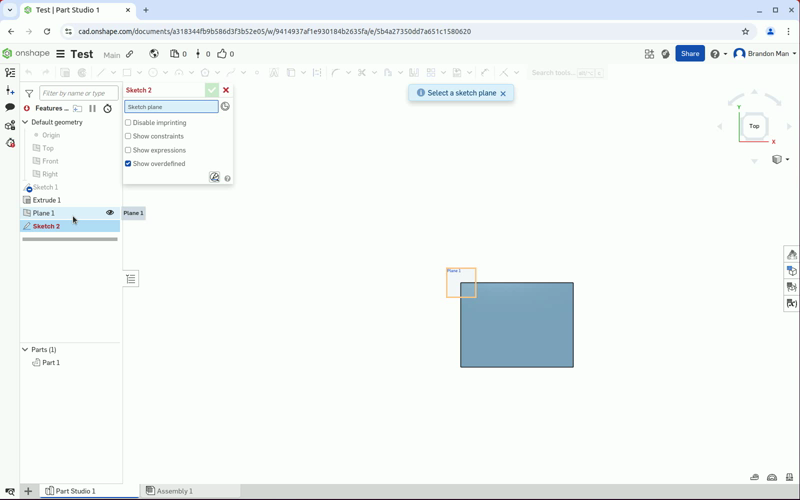
click(73, 215)
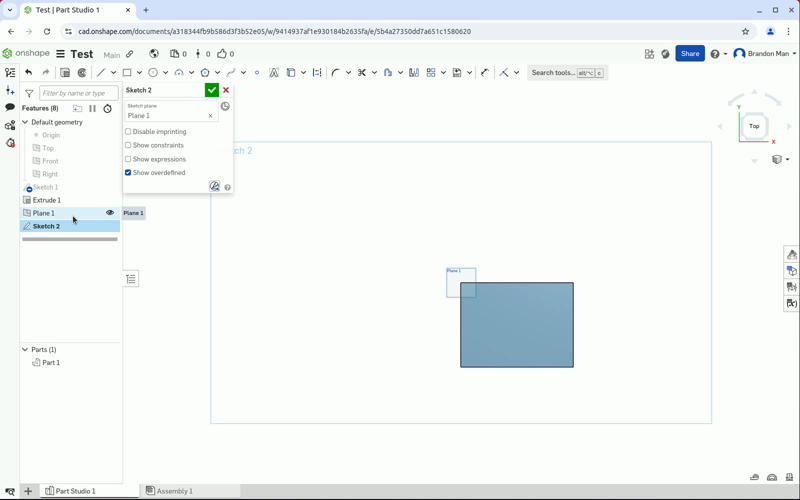
mouse_move(73, 352)
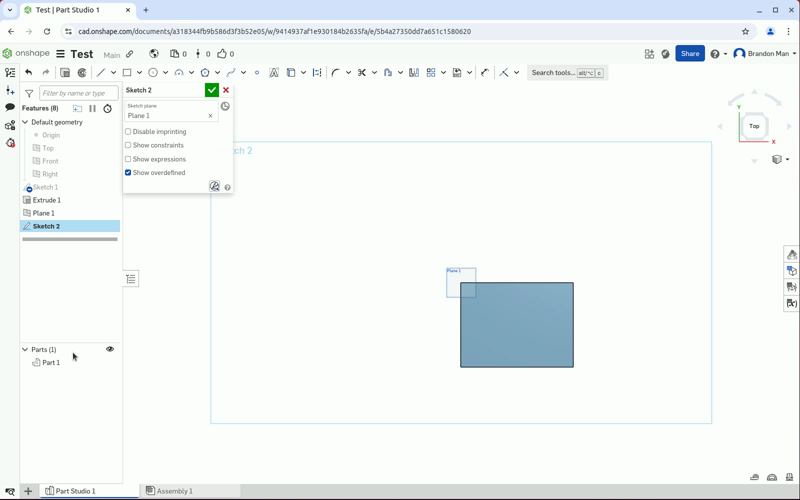
key(y)
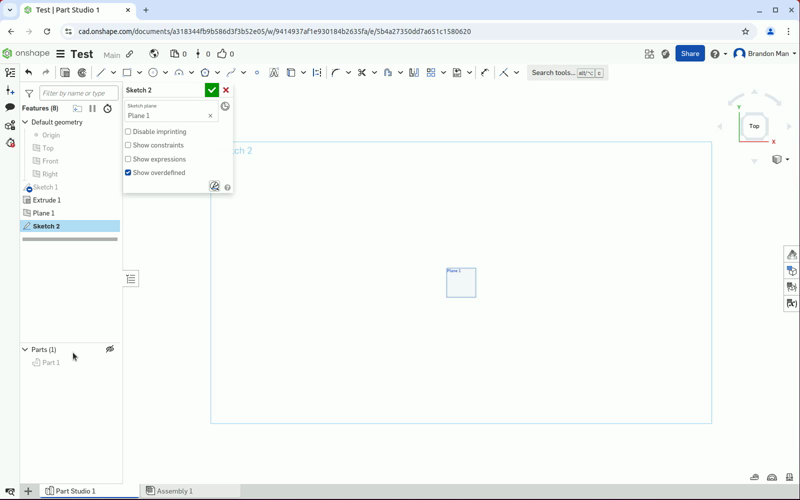
key(l)
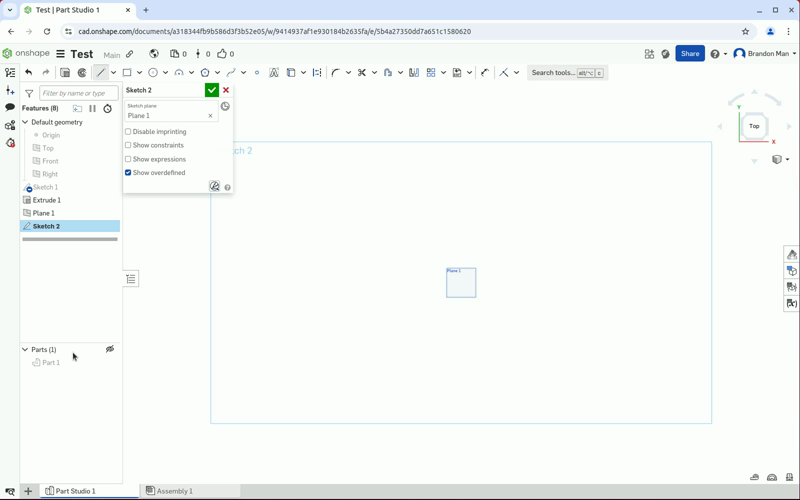
key_down(shift)
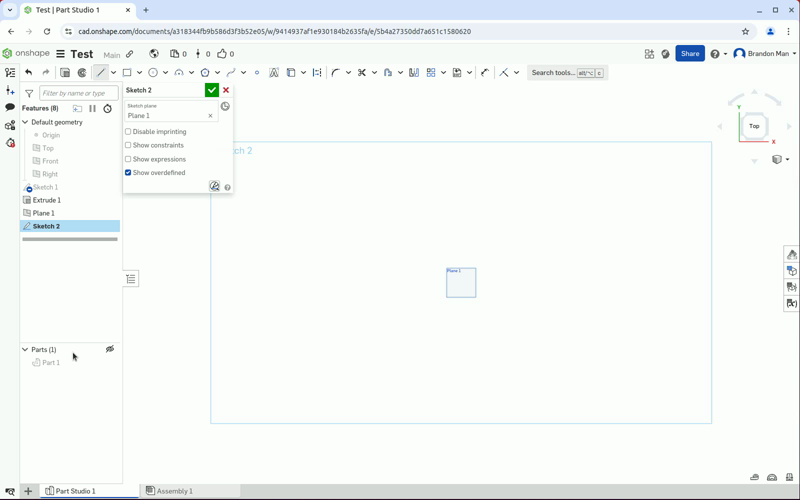
mouse_move(474, 367)
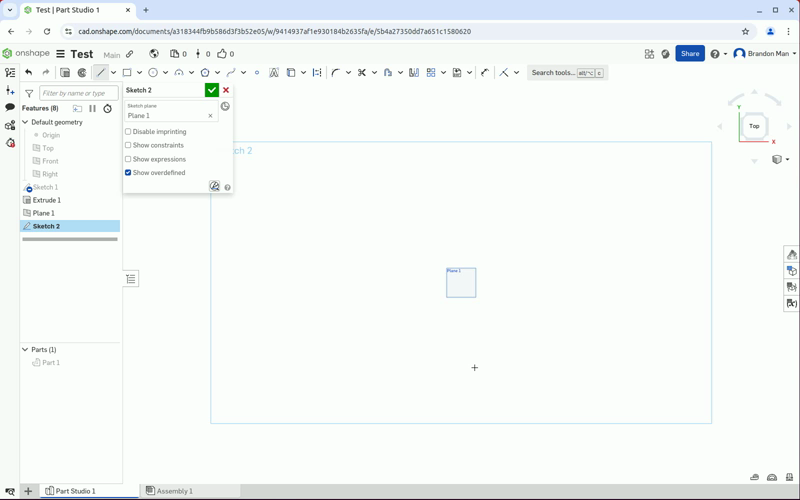
click(474, 367)
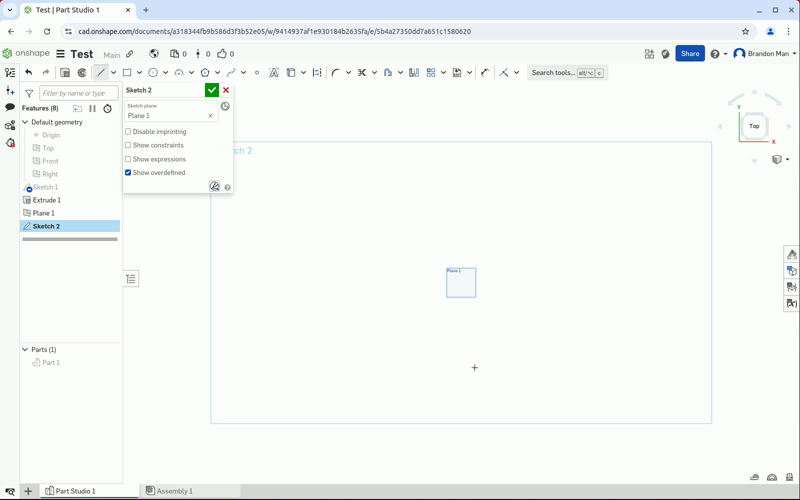
key_up(shift)
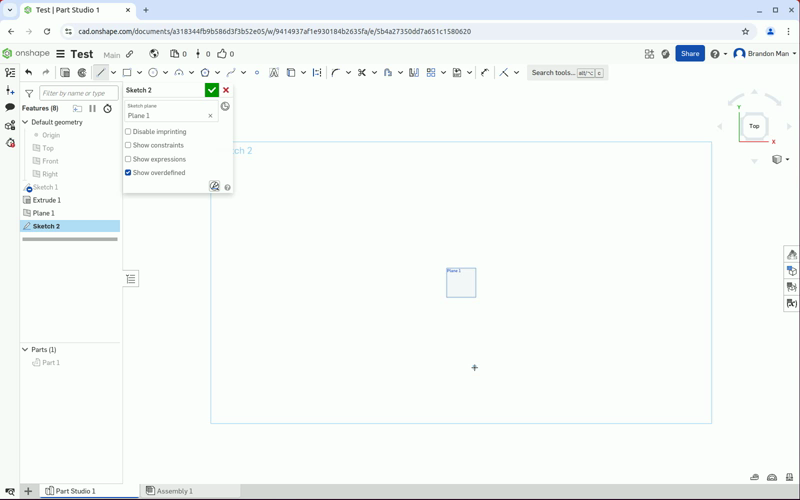
key_down(shift)
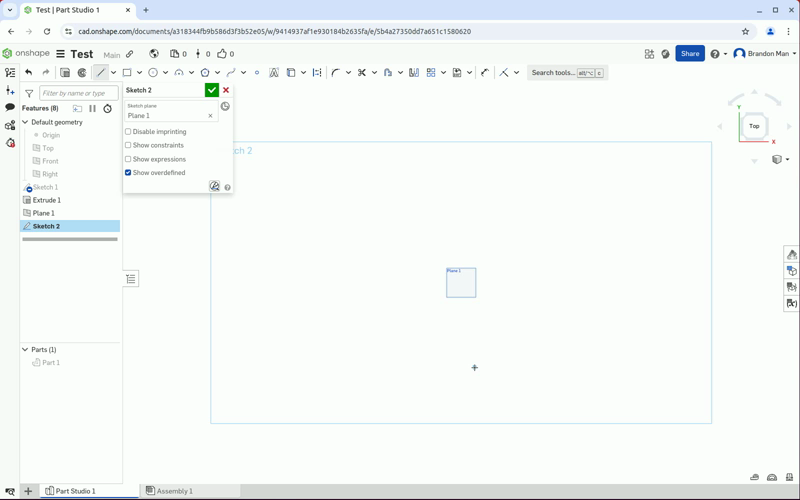
mouse_move(545, 367)
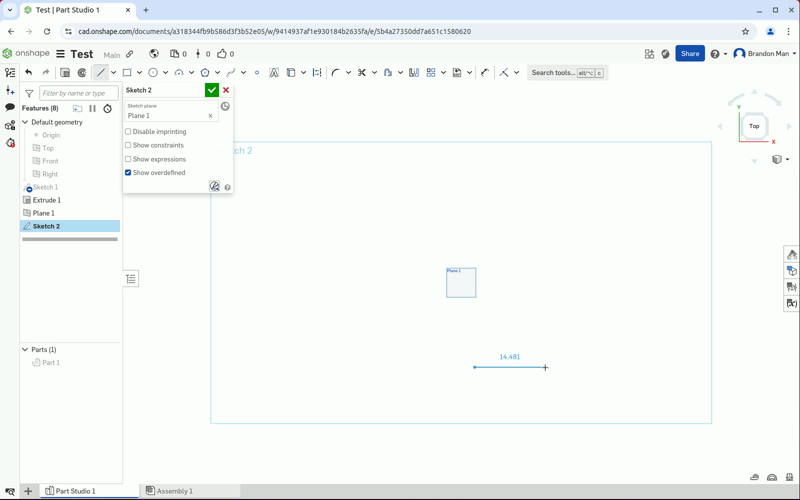
click(545, 367)
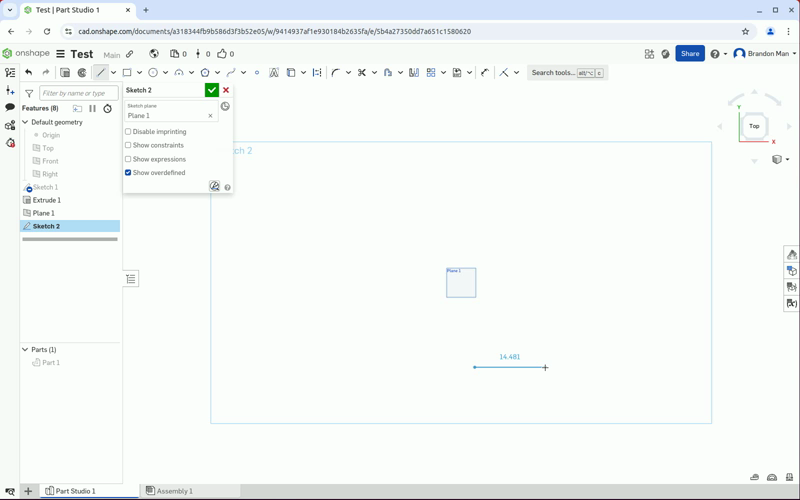
key_up(shift)
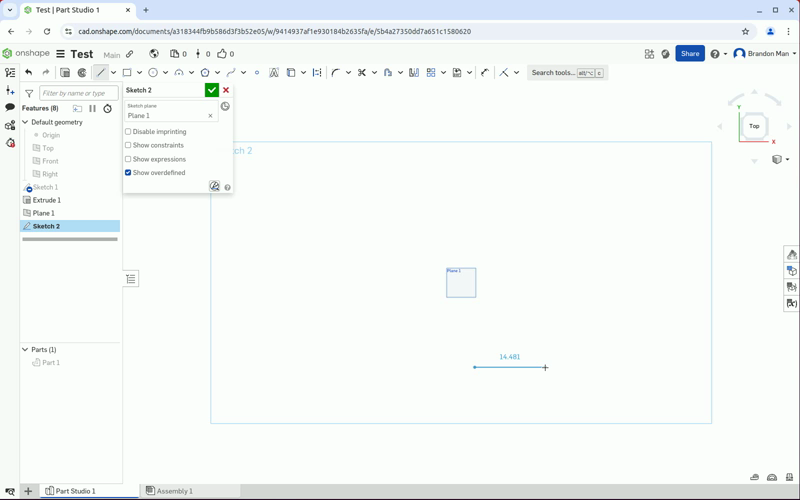
key_down(shift)
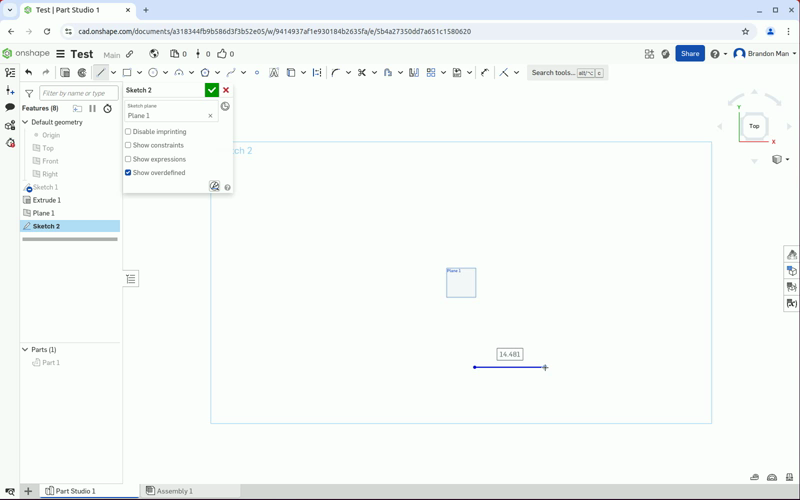
mouse_move(575, 367)
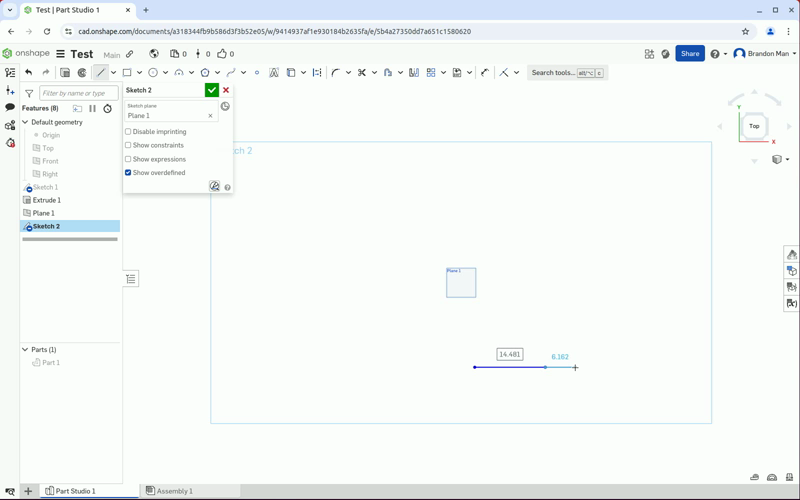
mouse_move(573, 324)
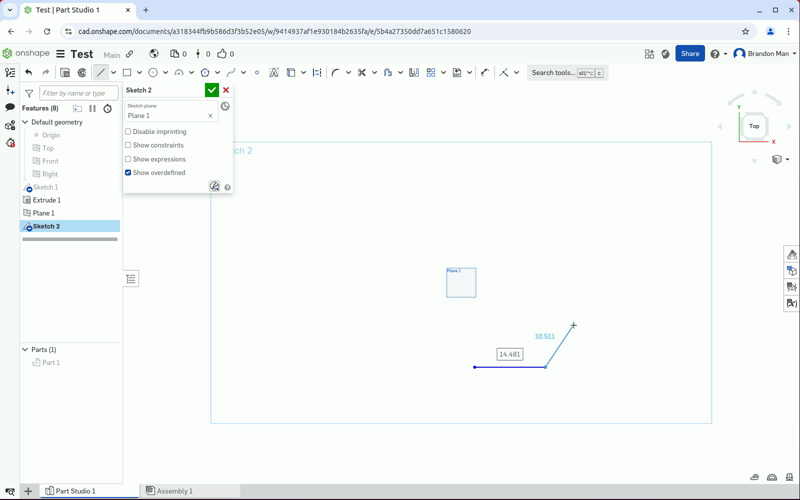
click(573, 324)
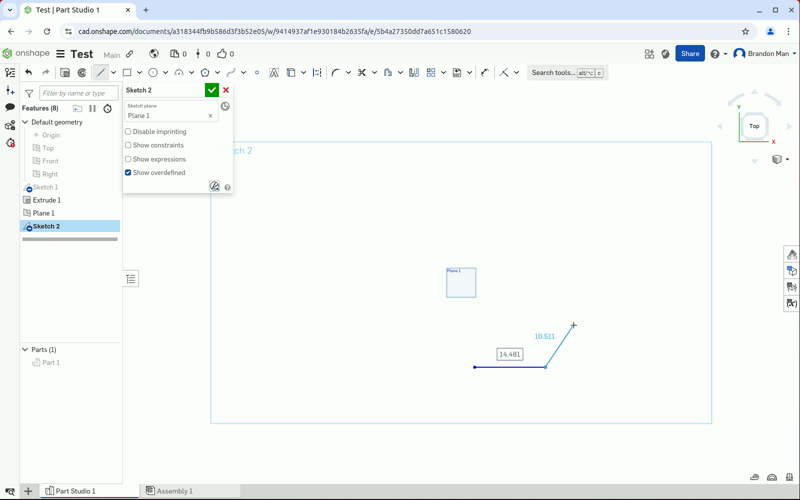
key_up(shift)
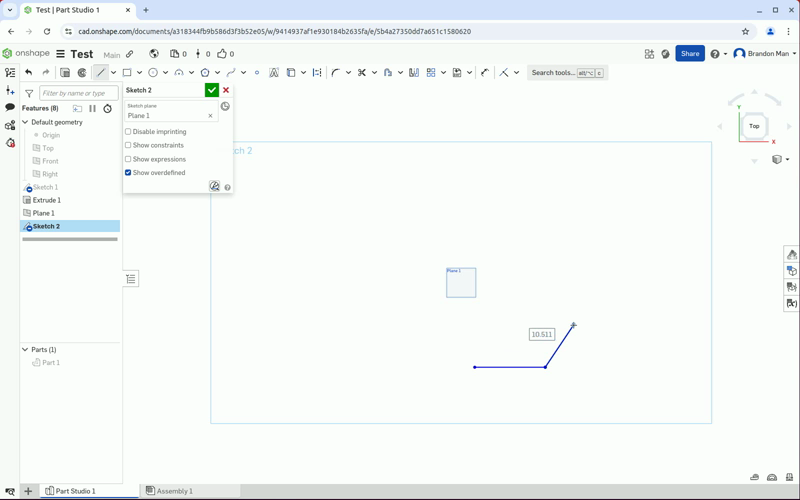
key_down(shift)
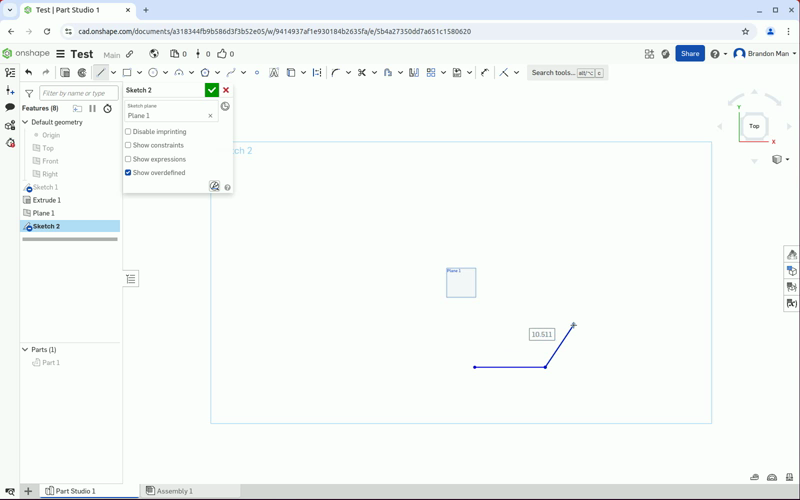
mouse_move(589, 324)
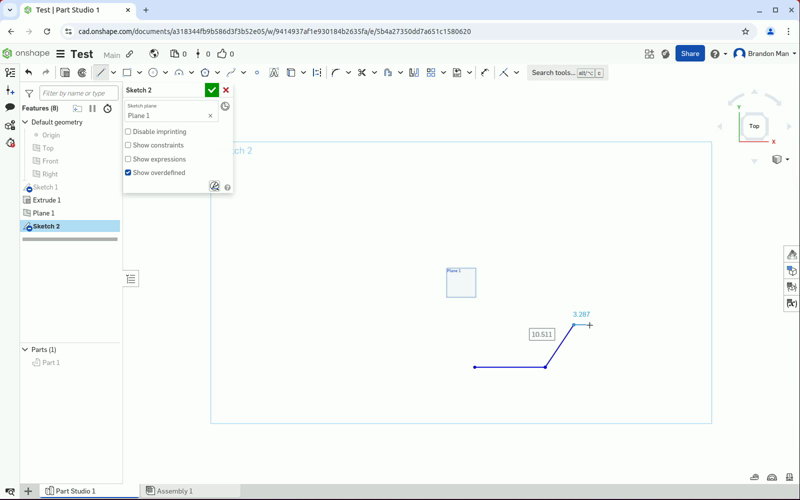
mouse_move(573, 283)
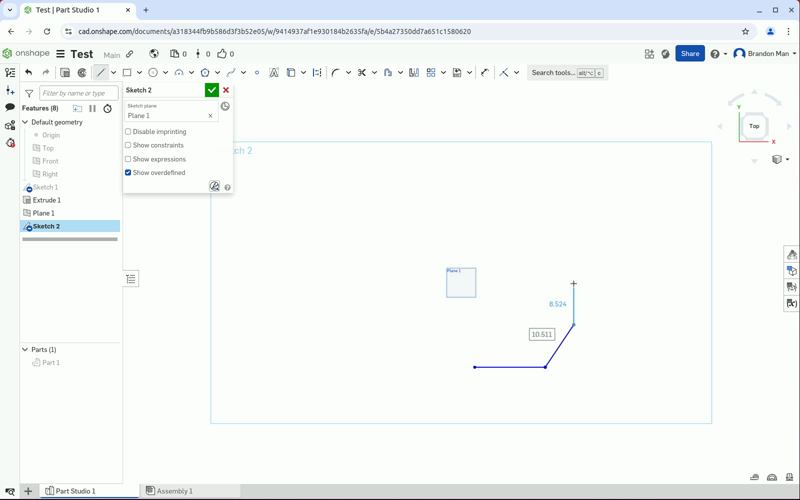
click(573, 283)
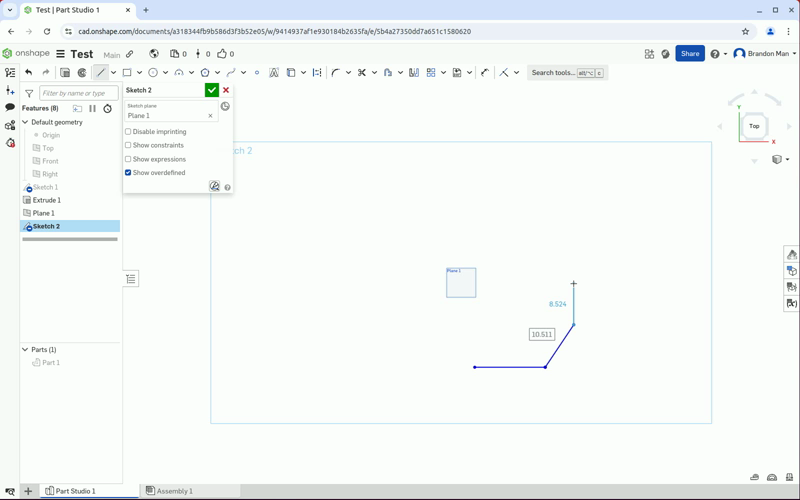
key_up(shift)
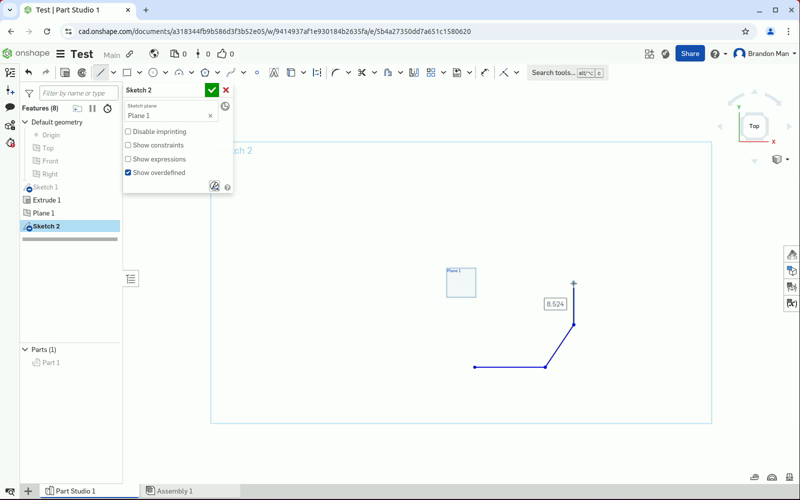
key_down(shift)
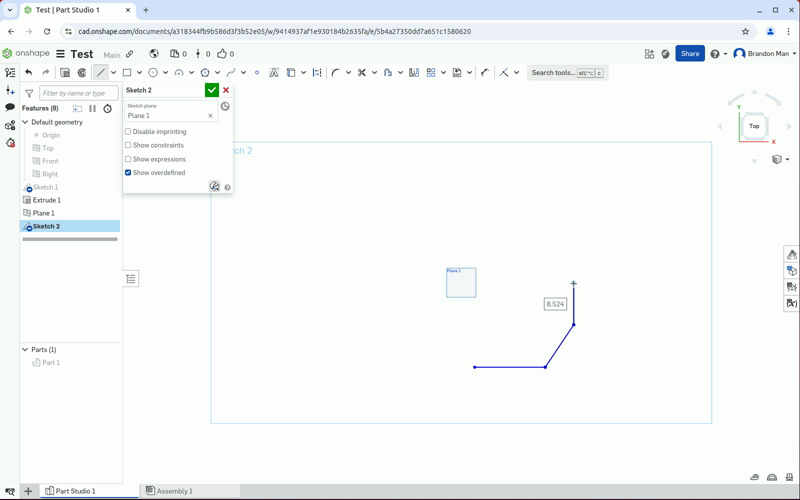
mouse_move(589, 283)
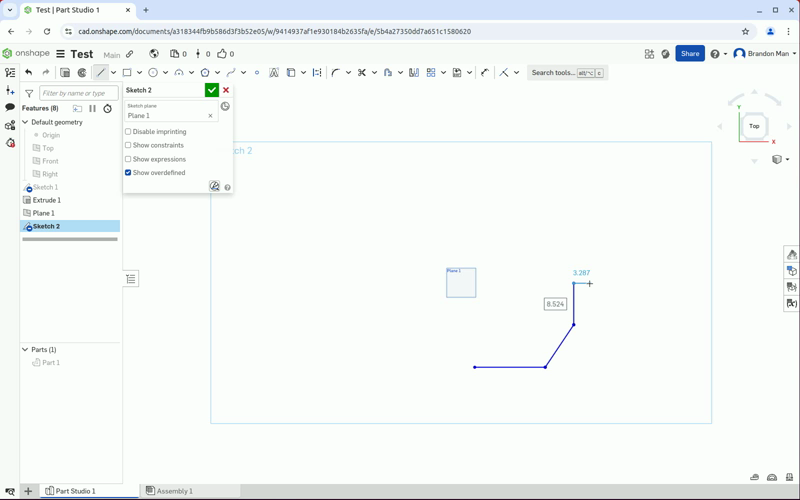
mouse_move(531, 283)
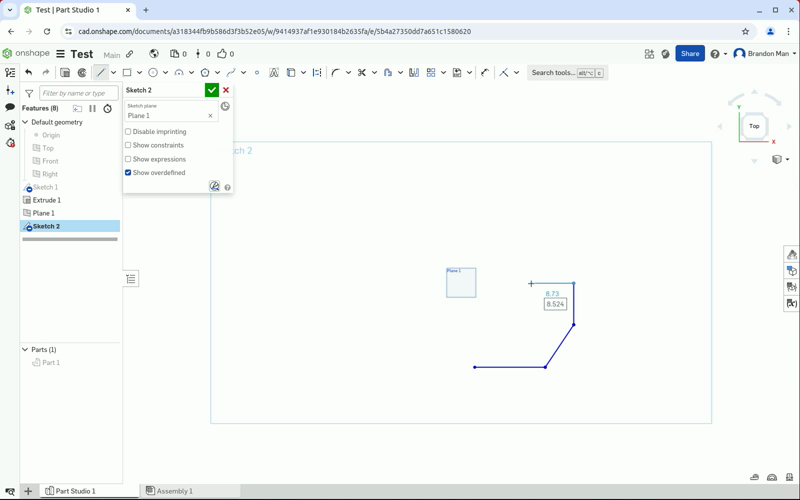
click(531, 283)
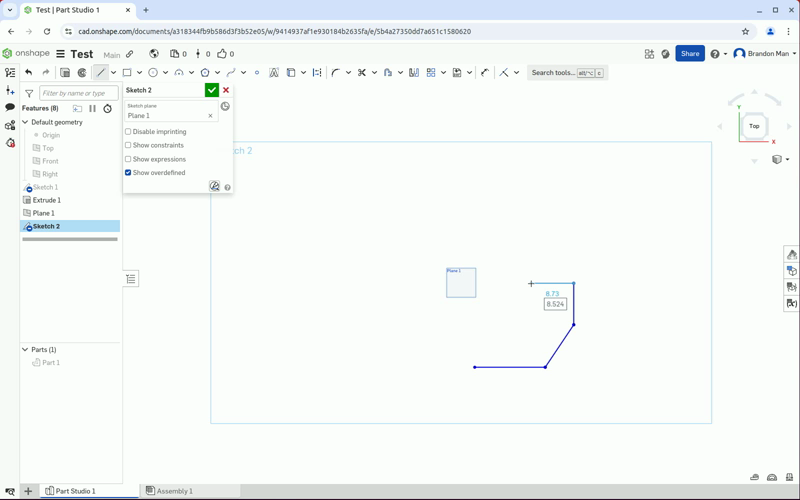
key_up(shift)
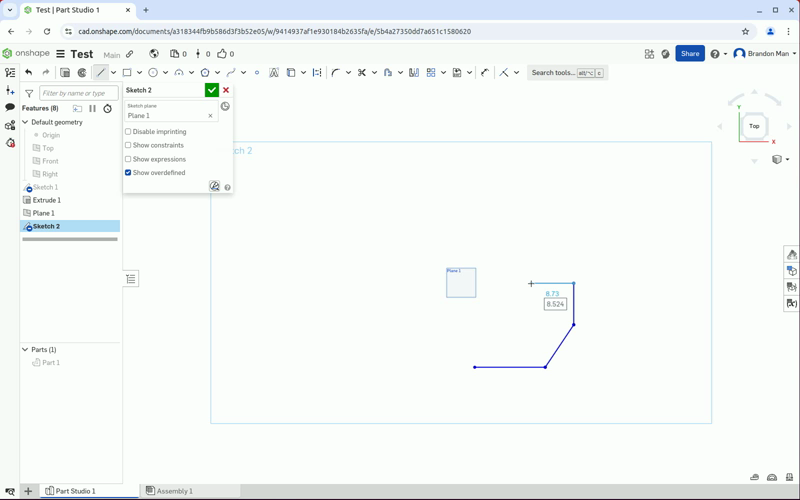
key_down(shift)
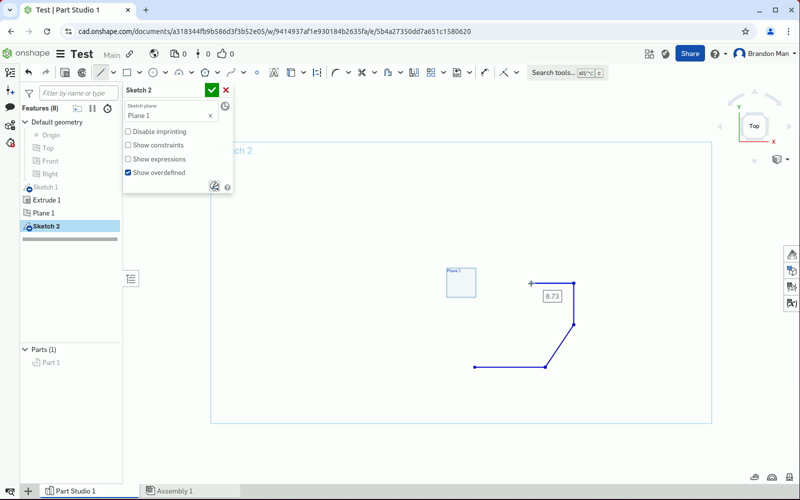
mouse_move(474, 367)
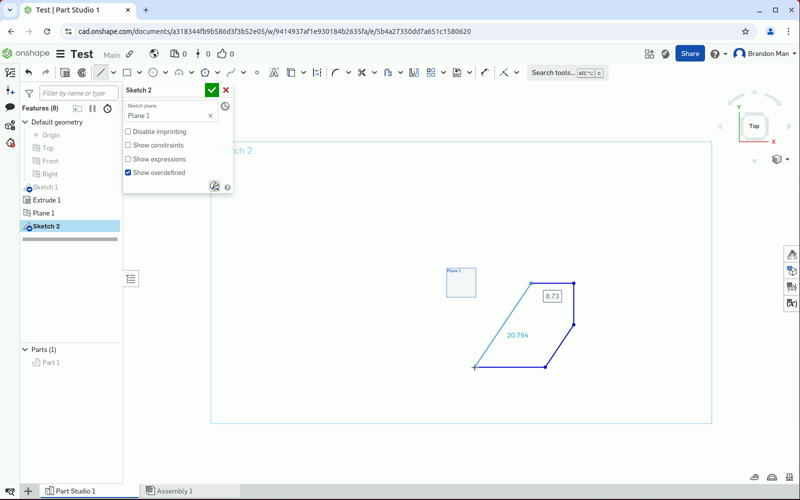
key_up(shift)
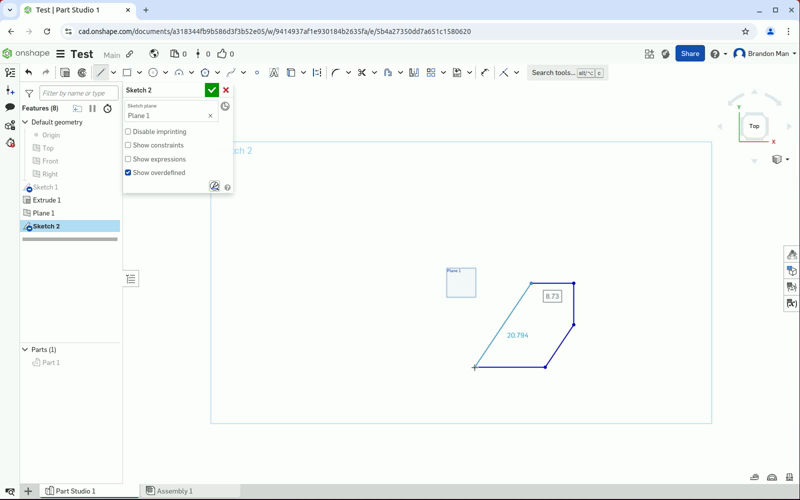
click(474, 367)
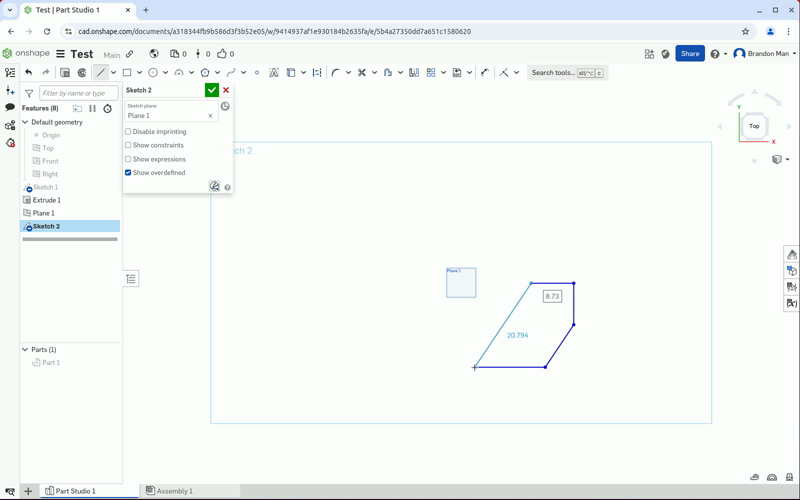
key(esc)
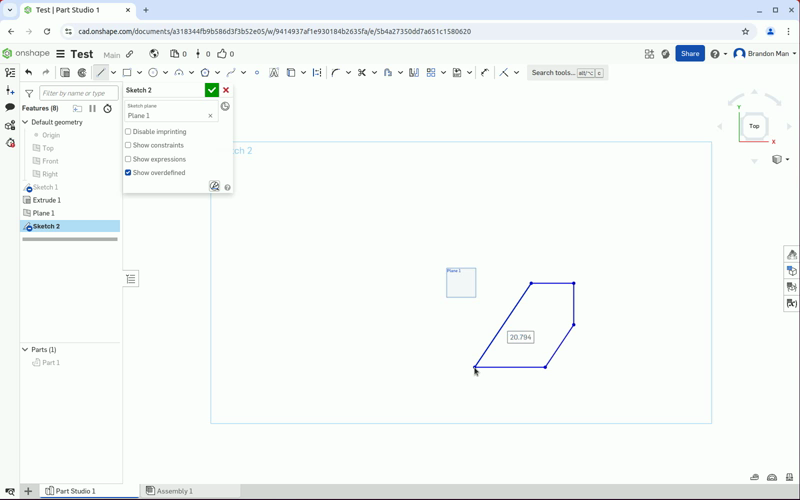
mouse_move(505, 358)
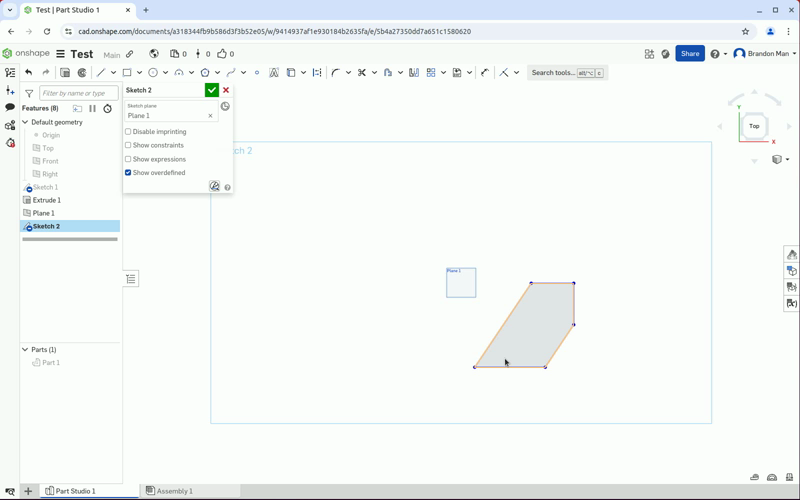
click(505, 358)
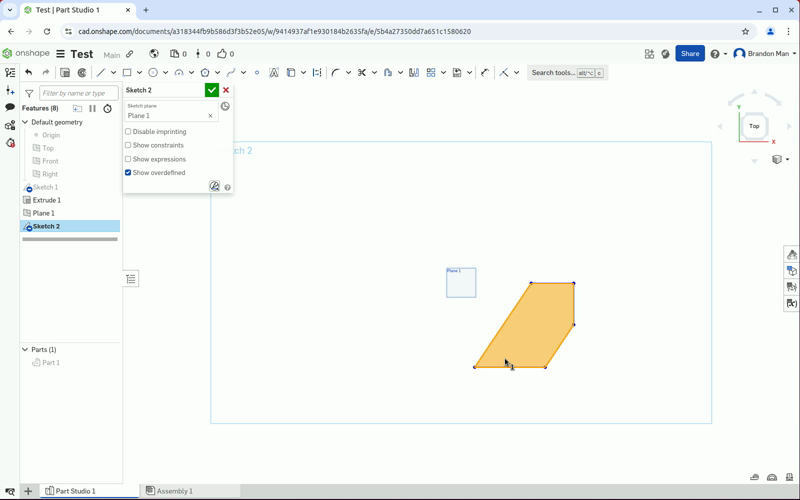
mouse_move(73, 352)
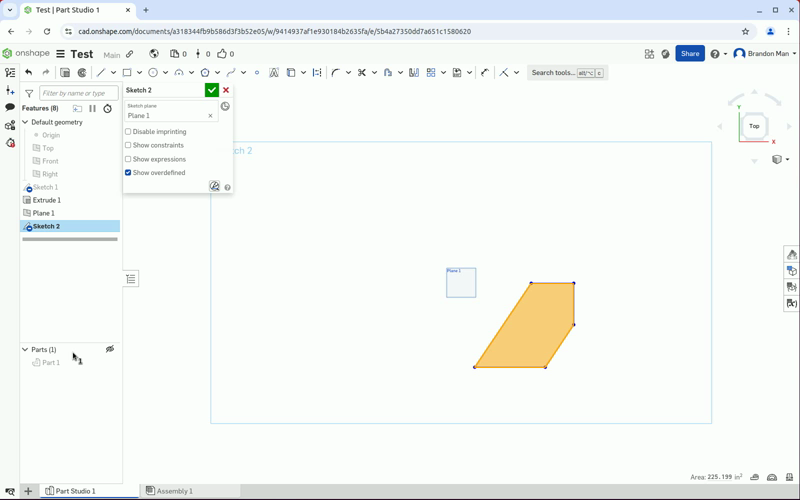
key(shift+y)
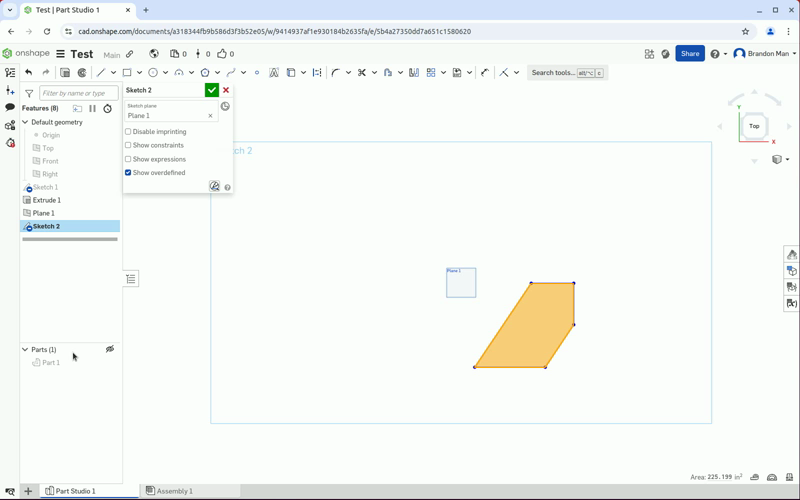
key(shift+e)
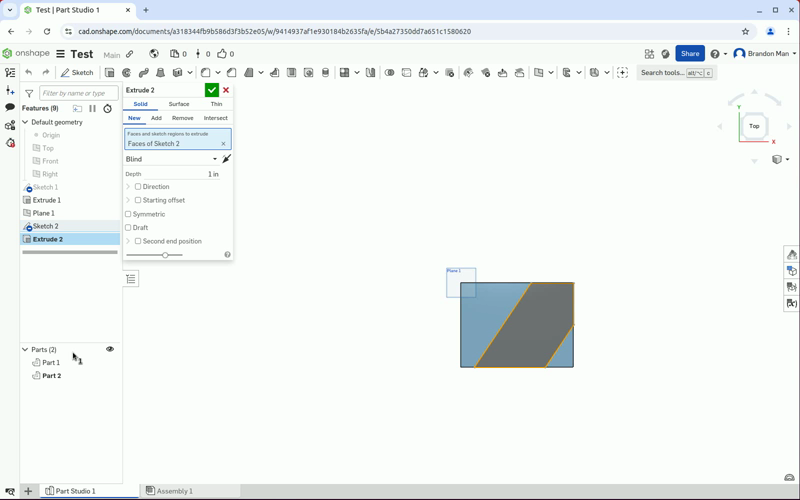
mouse_move(143, 106)
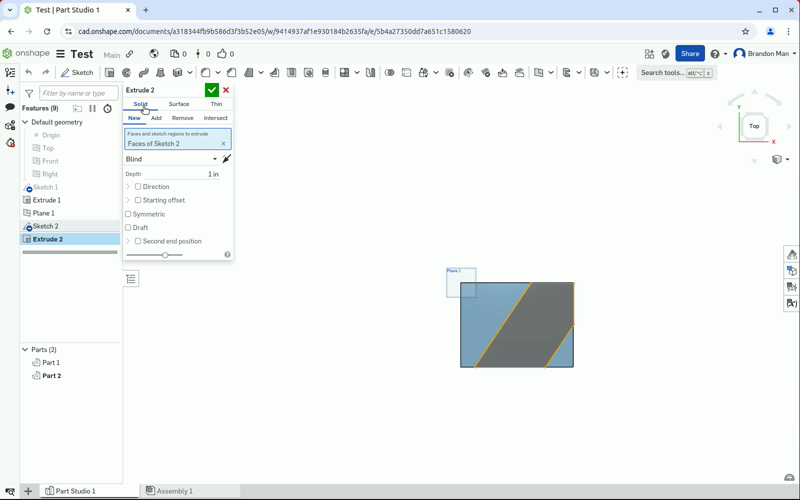
click(143, 106)
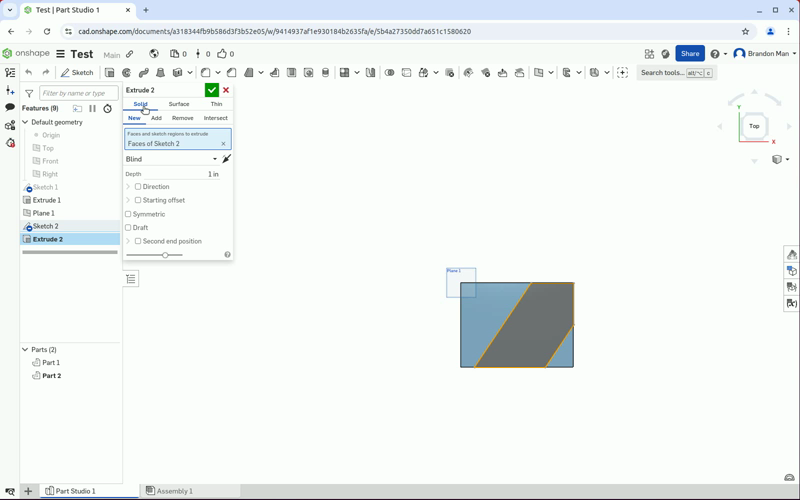
mouse_move(186, 120)
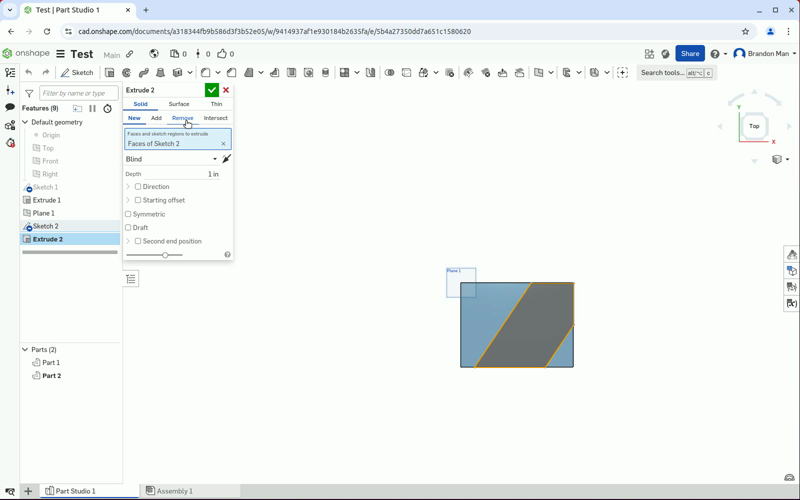
click(186, 120)
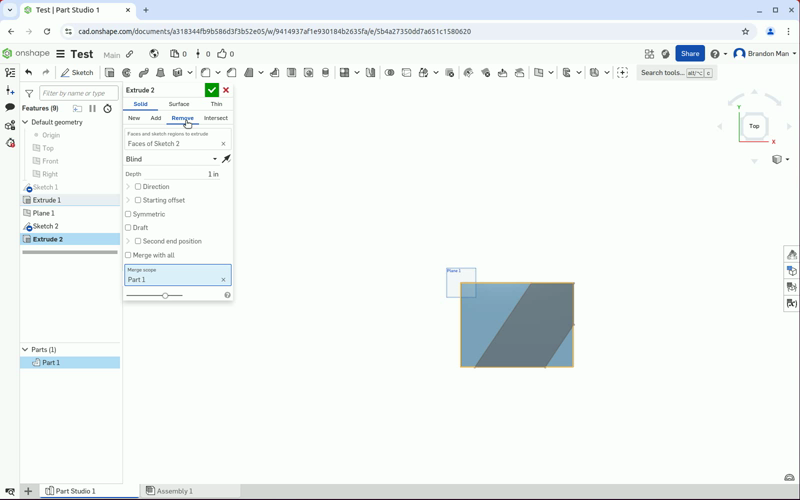
key(tab, 4)
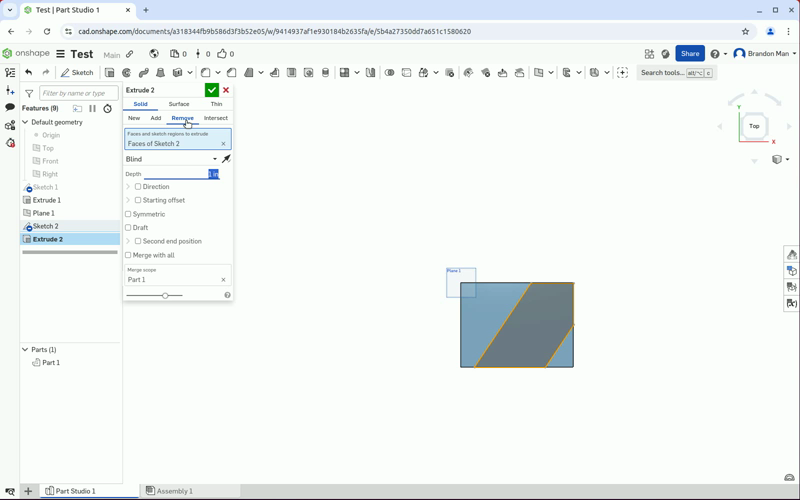
text(5.777)
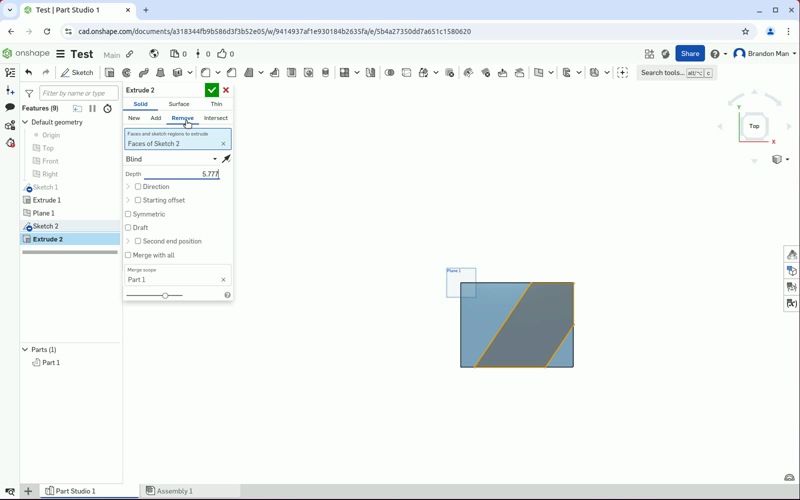
key(tab, 6)
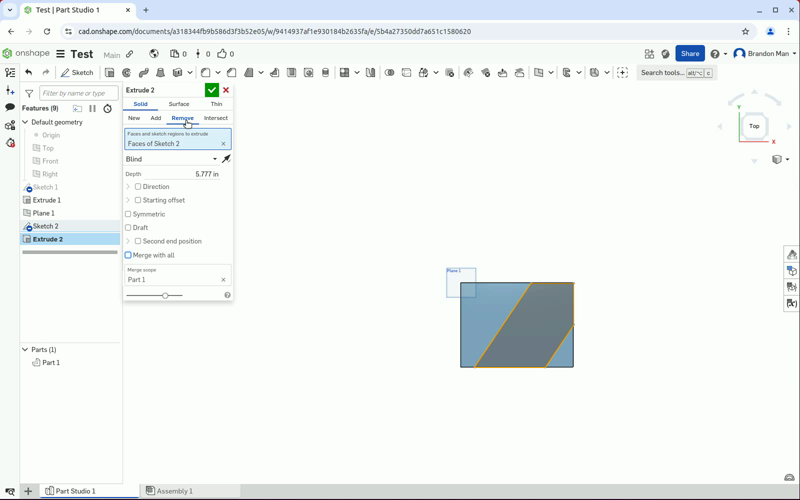
key(space)
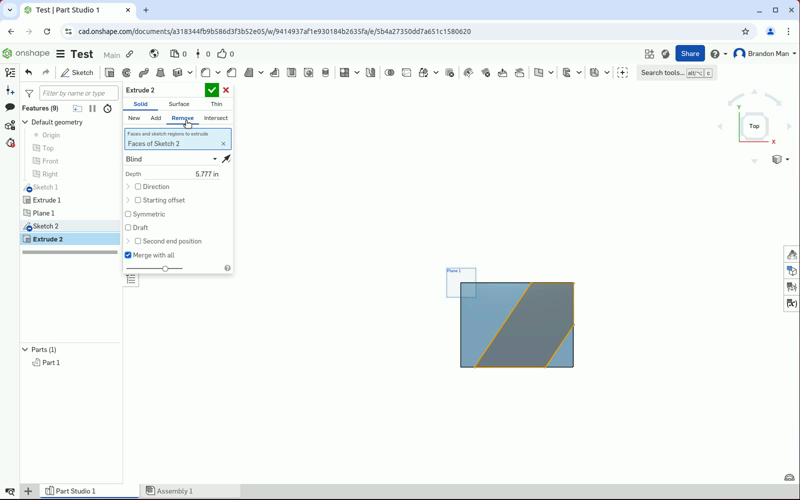
key(enter)
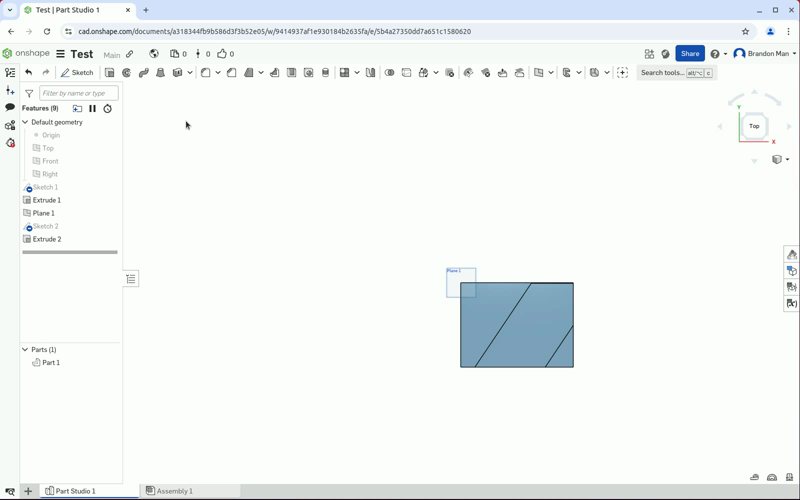
key(shift+h)
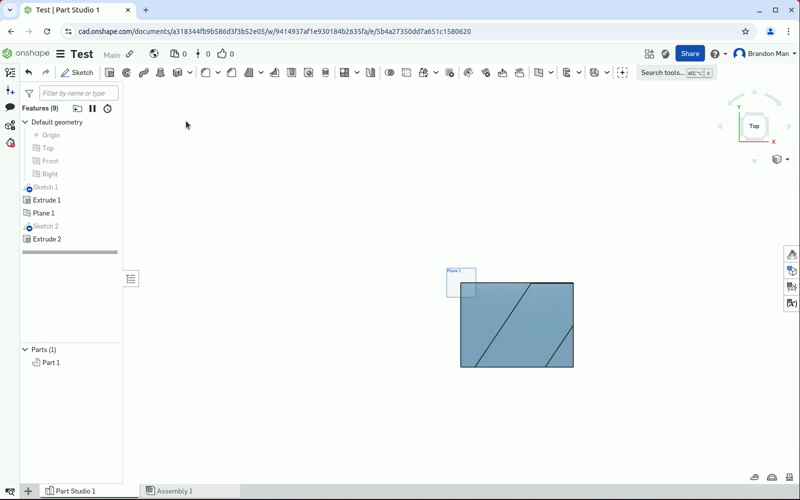
key(shift+h)
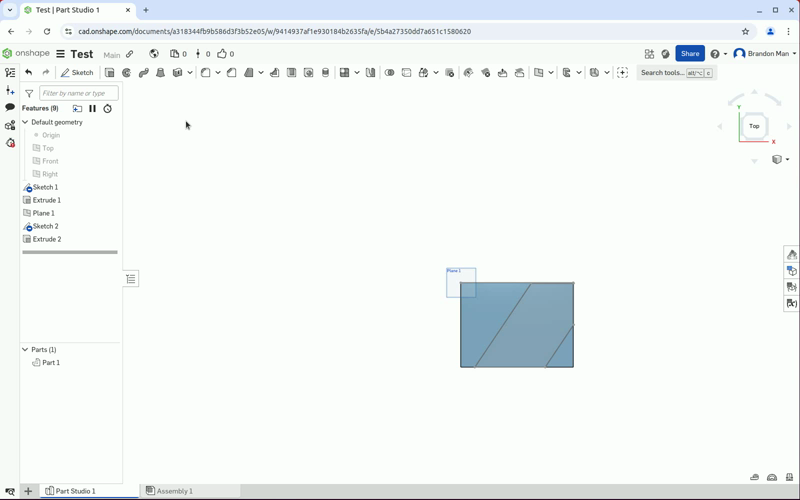
key(shift+7)
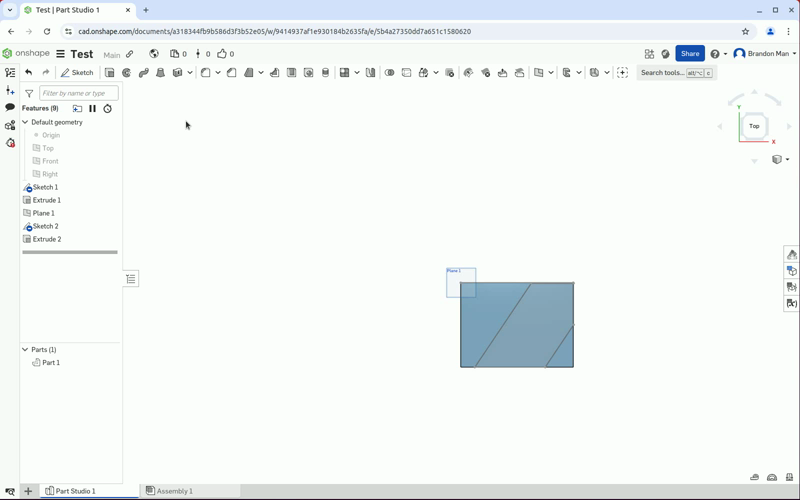
key(up, 3)
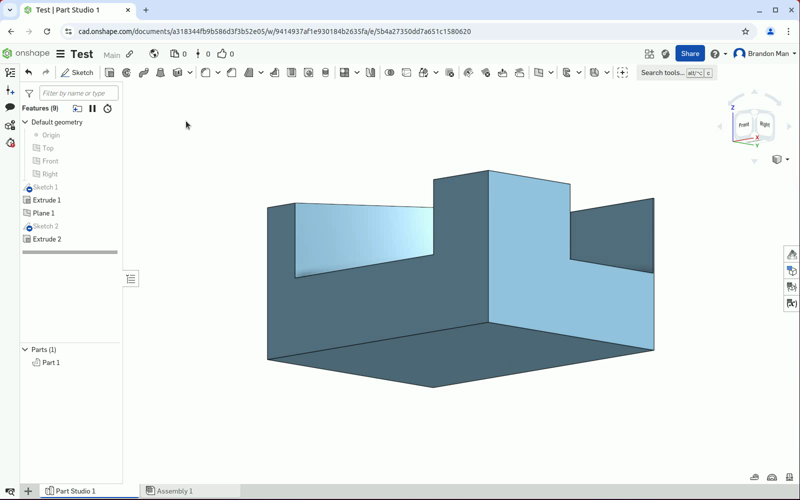
key(left, 3)
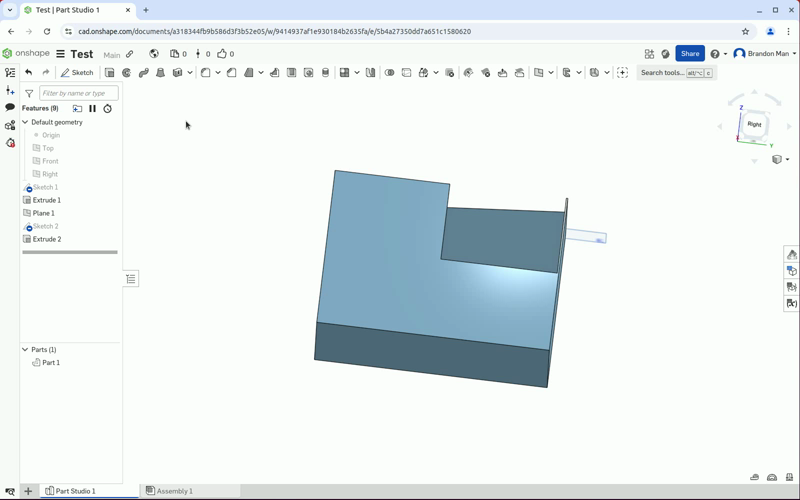
key(right, 3)
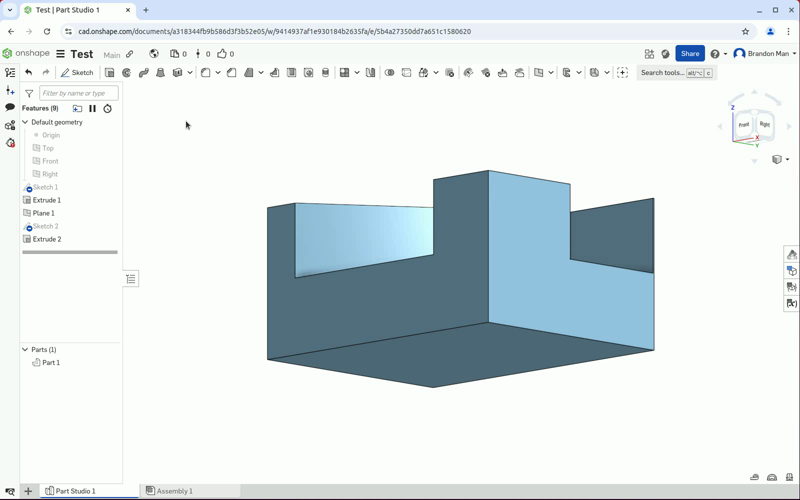
key(down, 3)
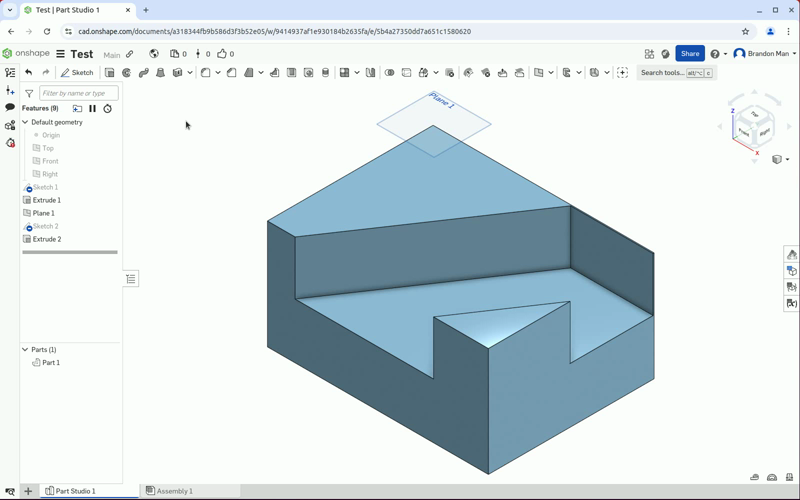
mouse_move(73, 189)
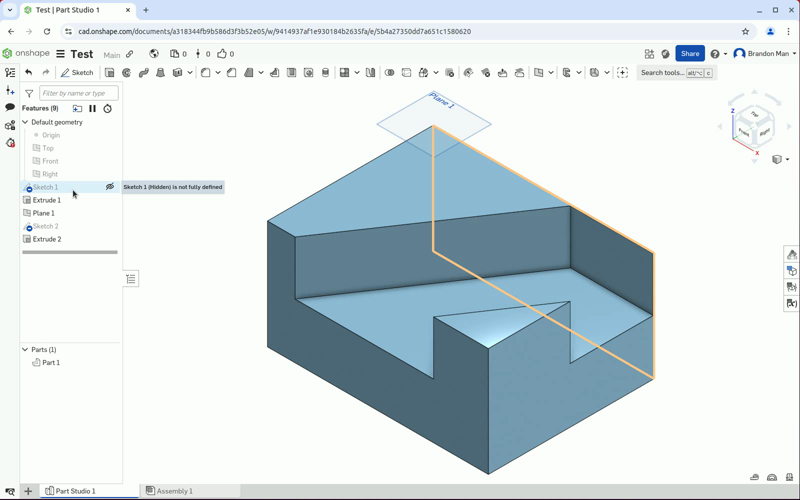
click(73, 189)